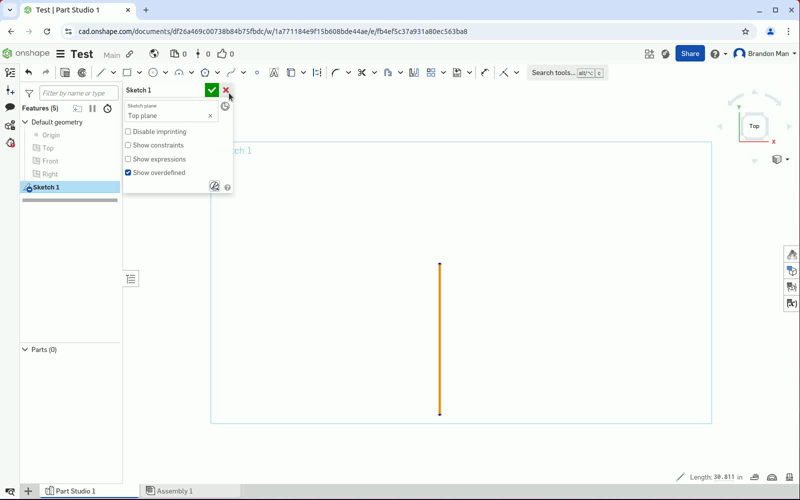
key(shift+h)
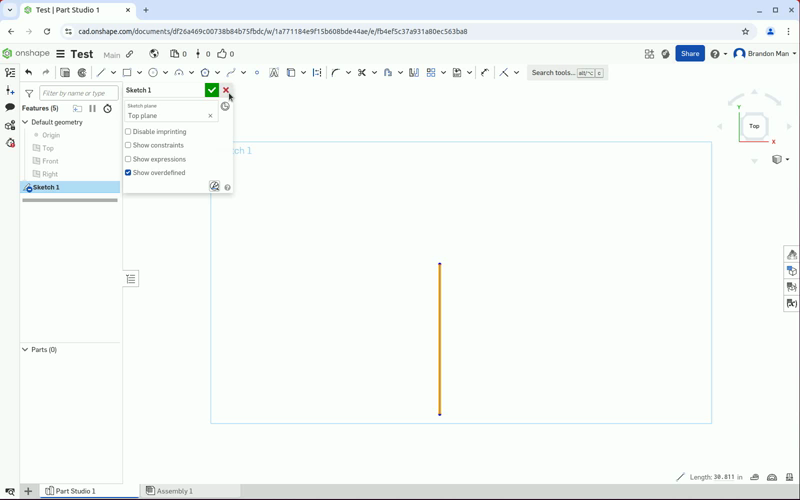
key(shift+s)
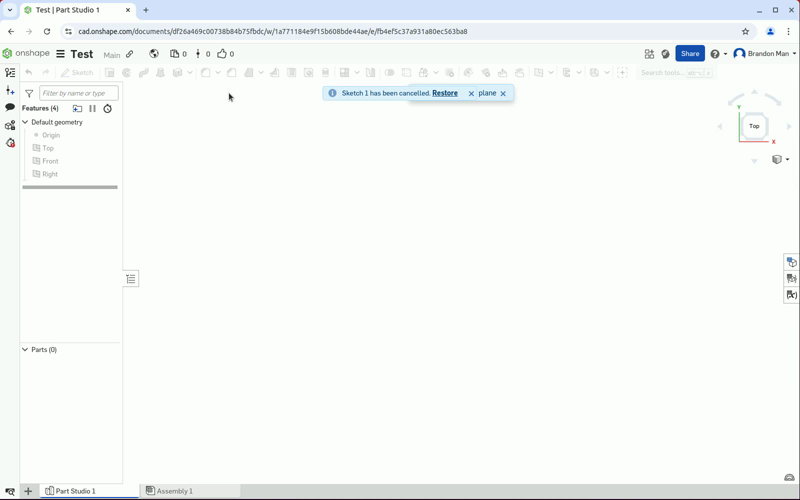
mouse_move(73, 150)
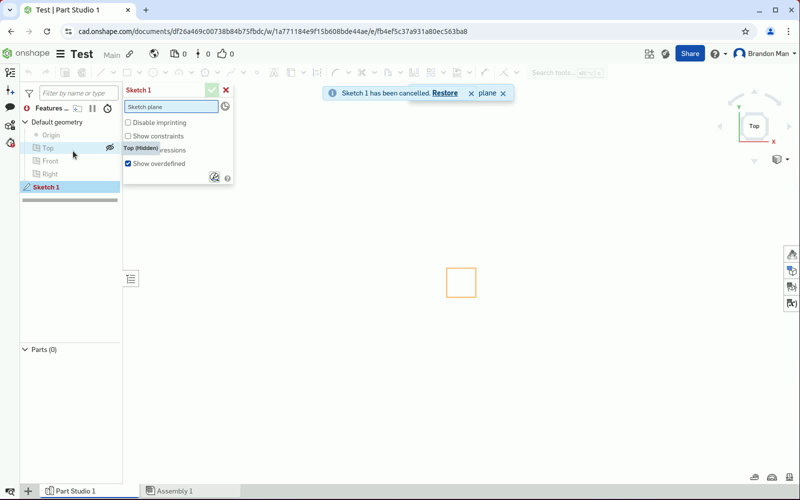
click(73, 150)
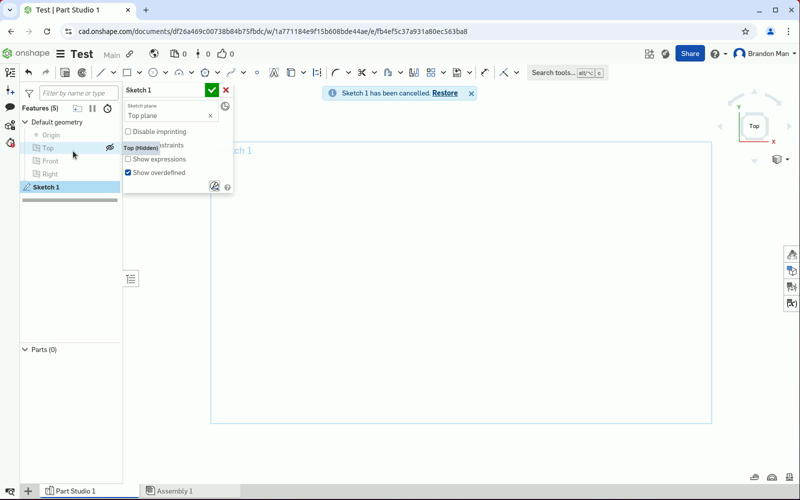
mouse_move(73, 352)
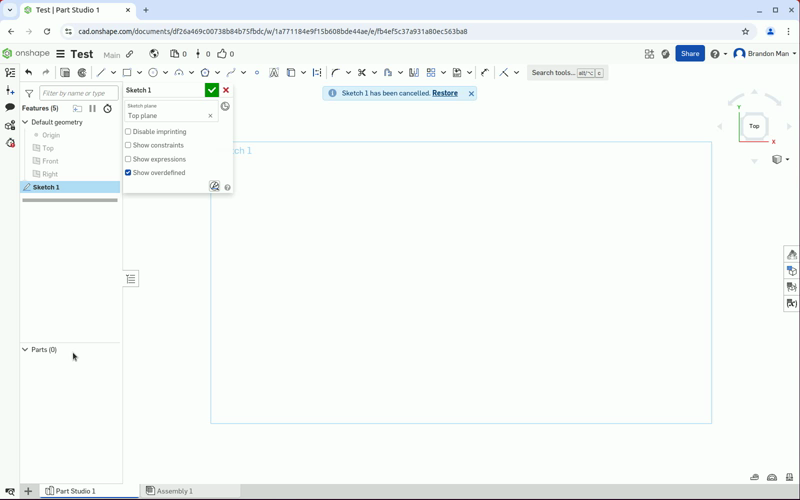
key(y)
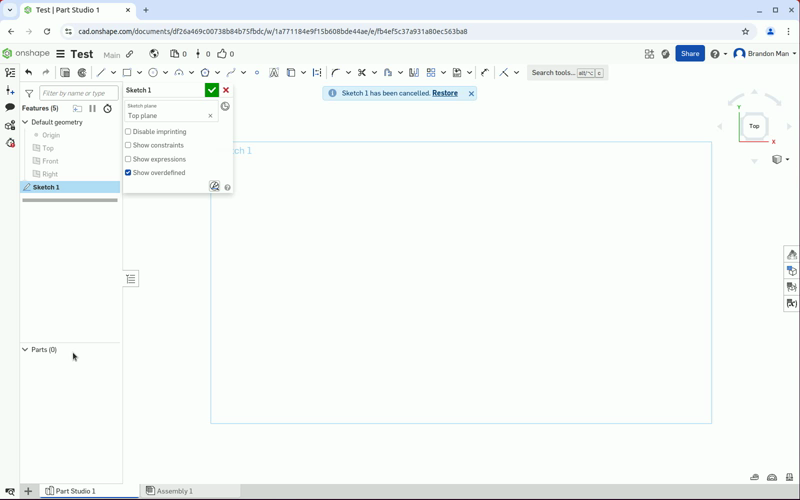
key(l)
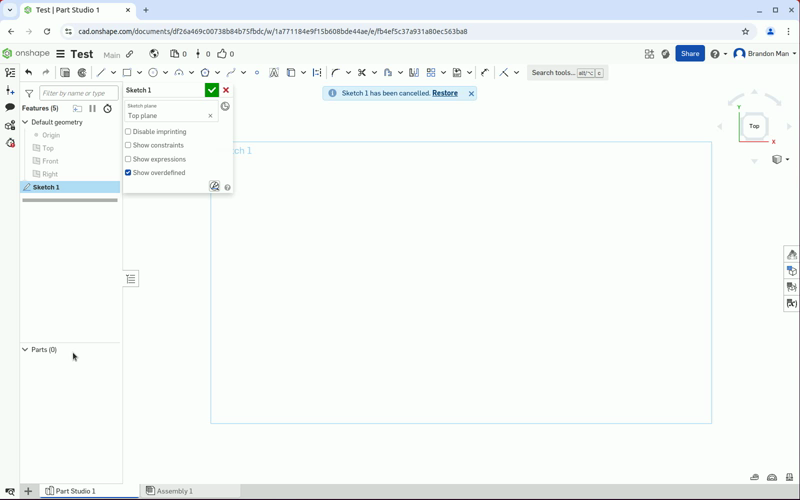
key_down(shift)
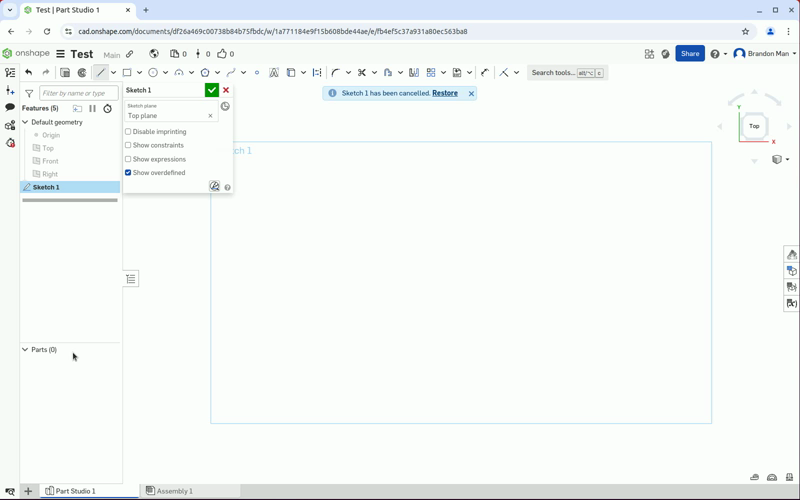
mouse_move(348, 282)
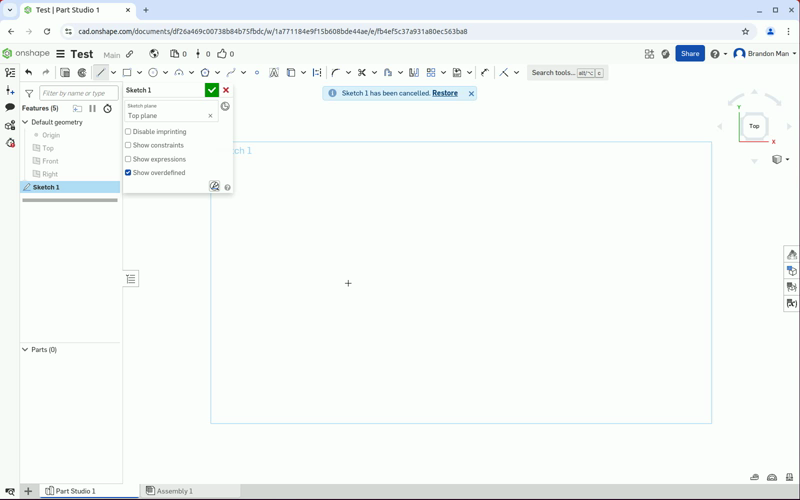
click(348, 282)
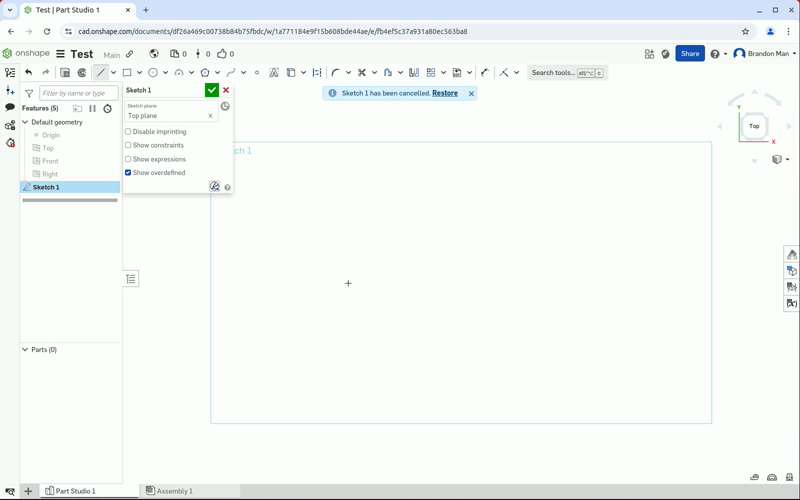
key_up(shift)
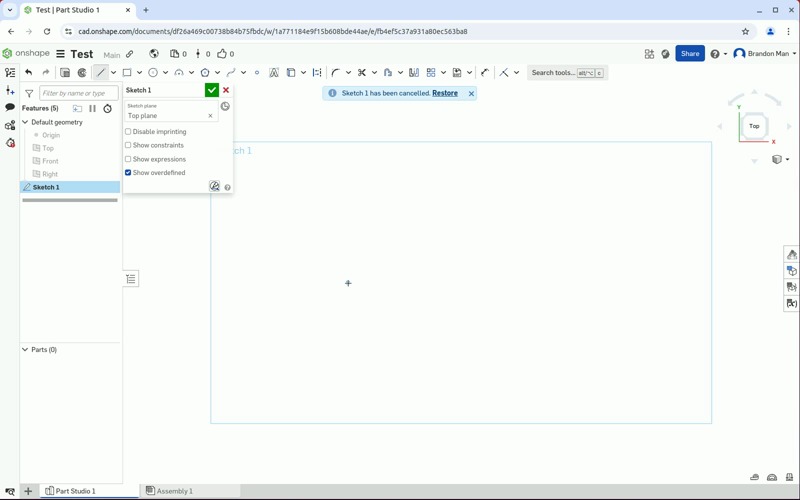
key_down(shift)
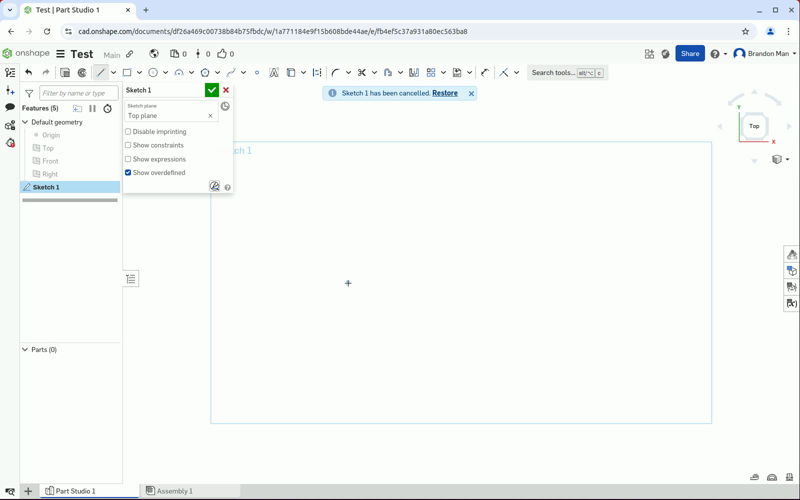
mouse_move(549, 282)
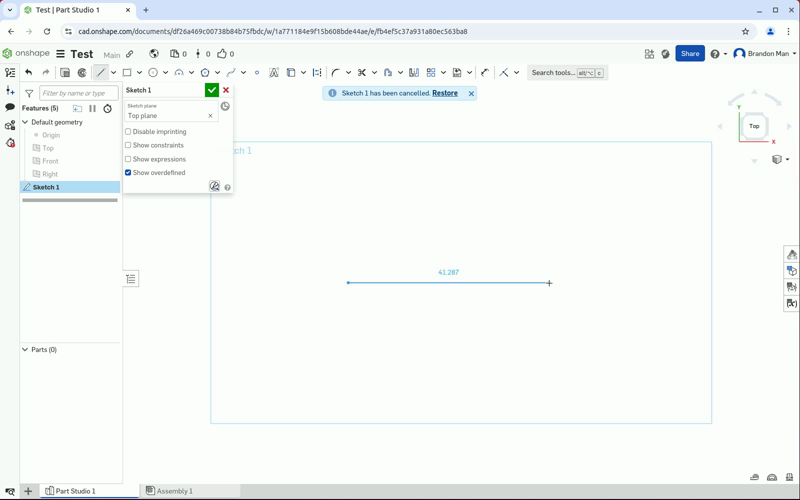
click(549, 282)
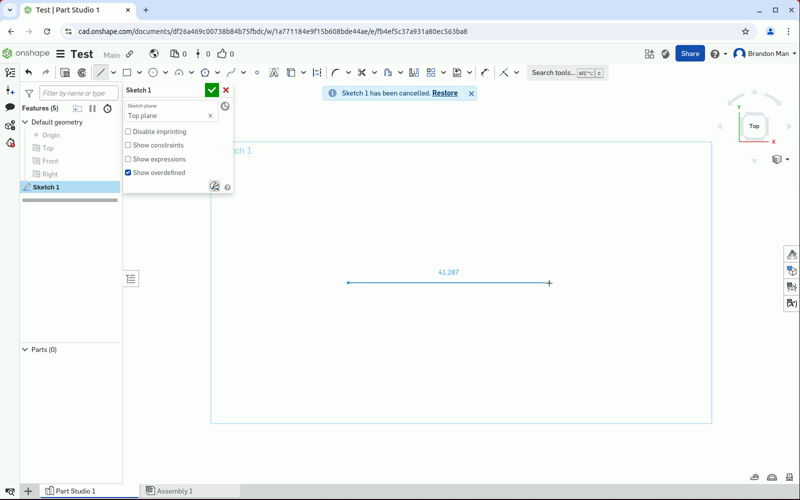
key_up(shift)
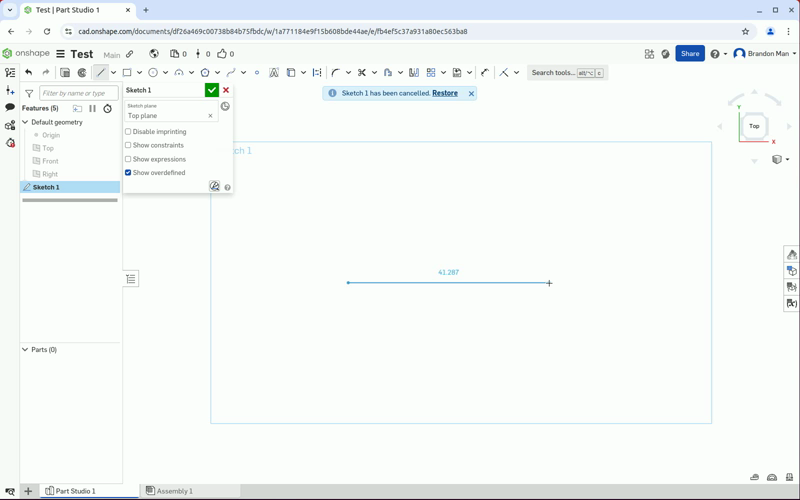
key_down(shift)
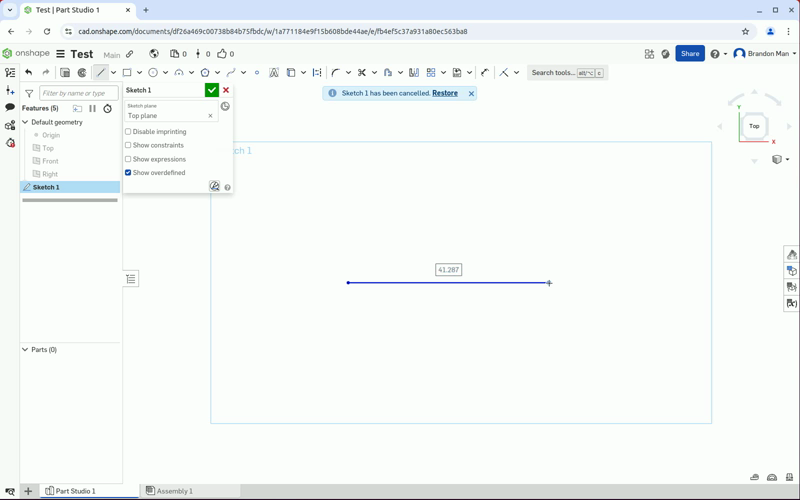
mouse_move(579, 282)
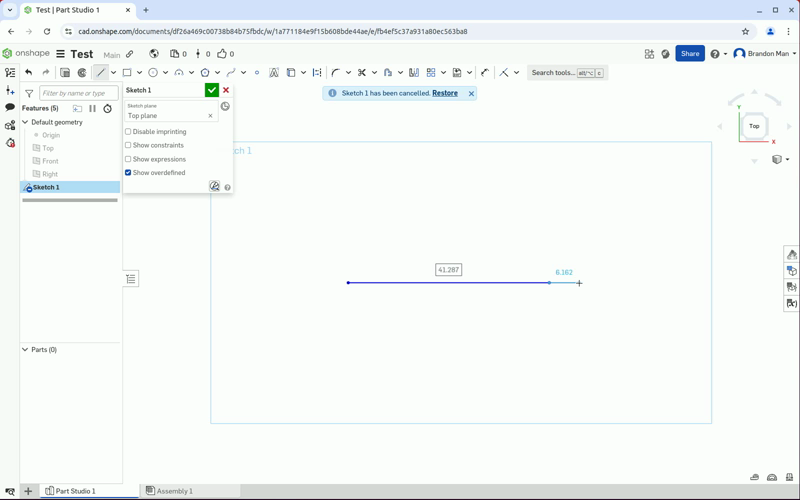
mouse_move(549, 261)
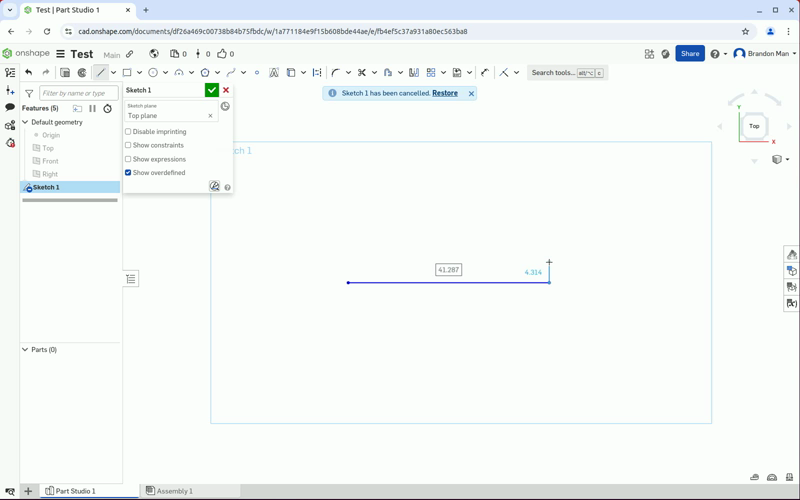
click(549, 261)
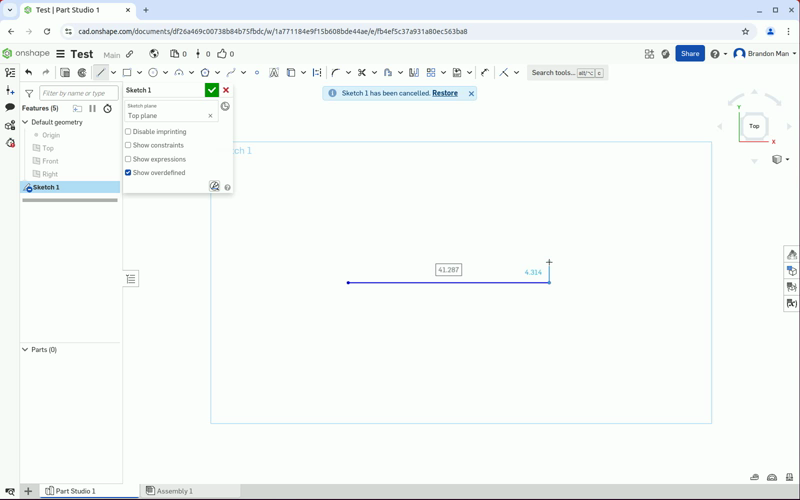
key_up(shift)
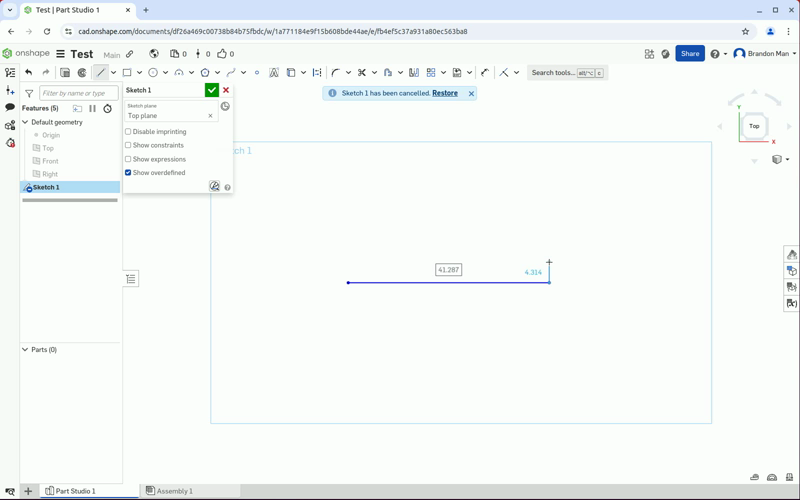
key_down(shift)
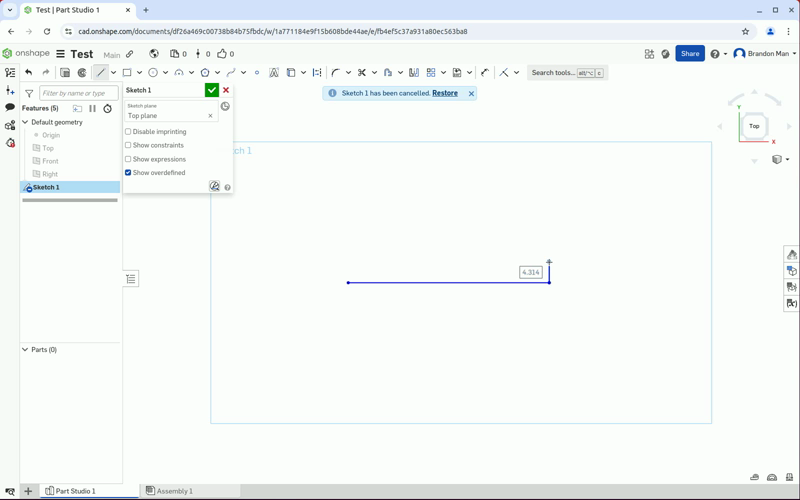
mouse_move(579, 261)
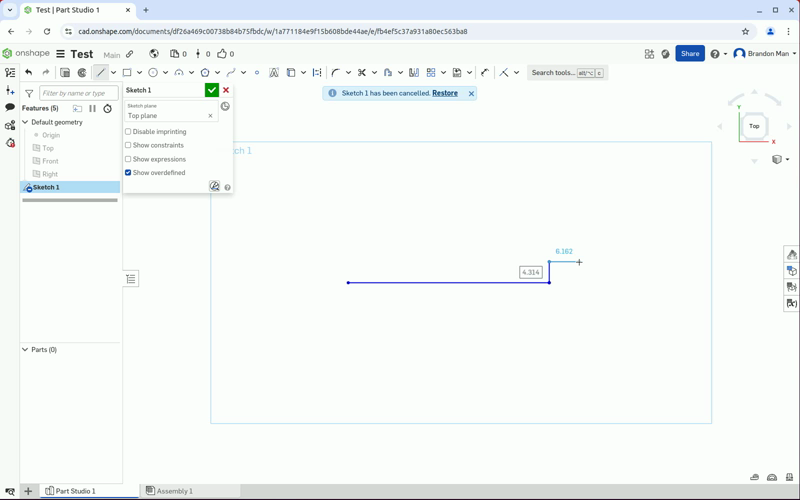
mouse_move(549, 242)
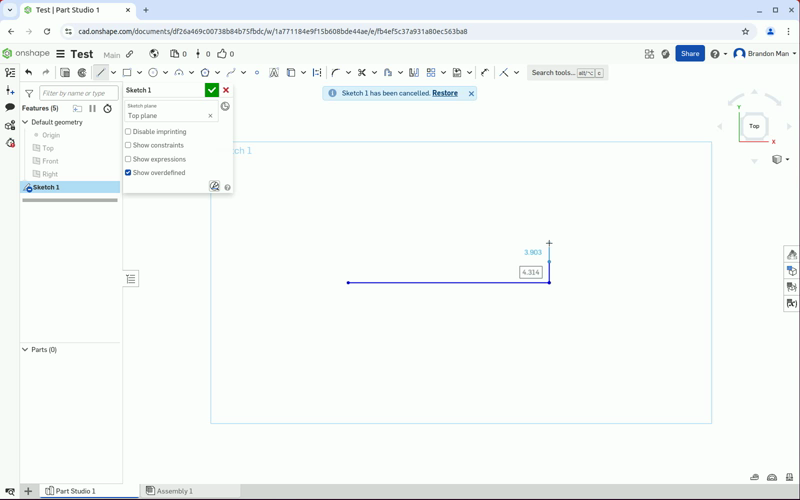
click(549, 242)
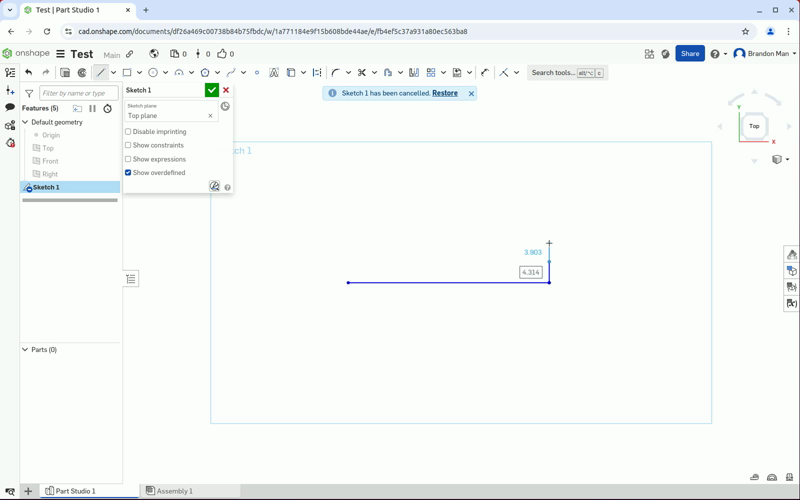
key_up(shift)
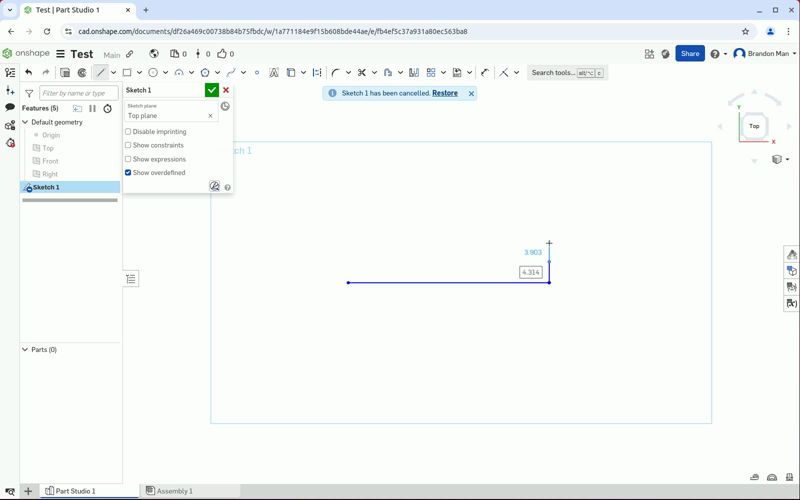
key_down(shift)
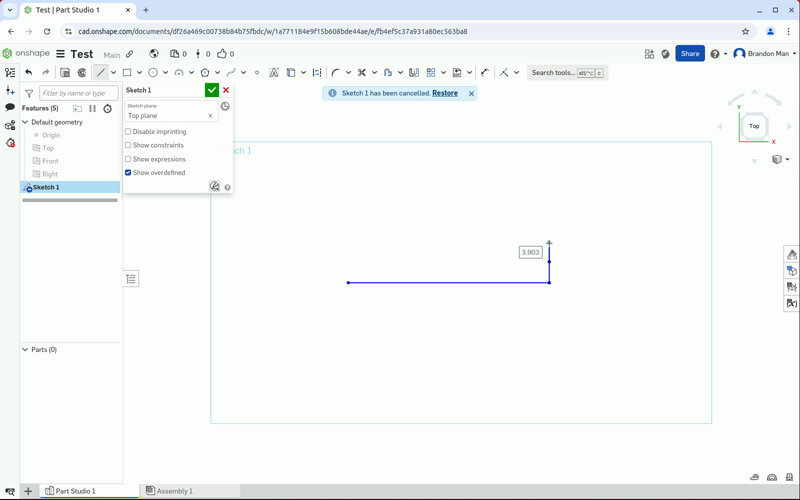
mouse_move(348, 242)
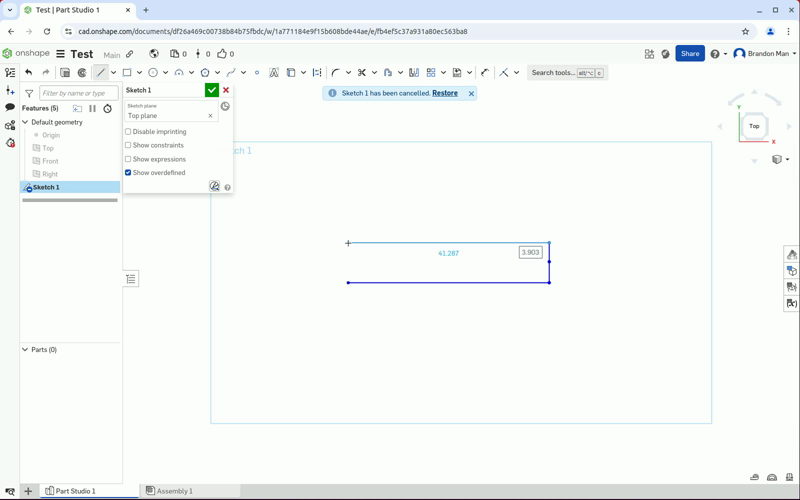
click(348, 242)
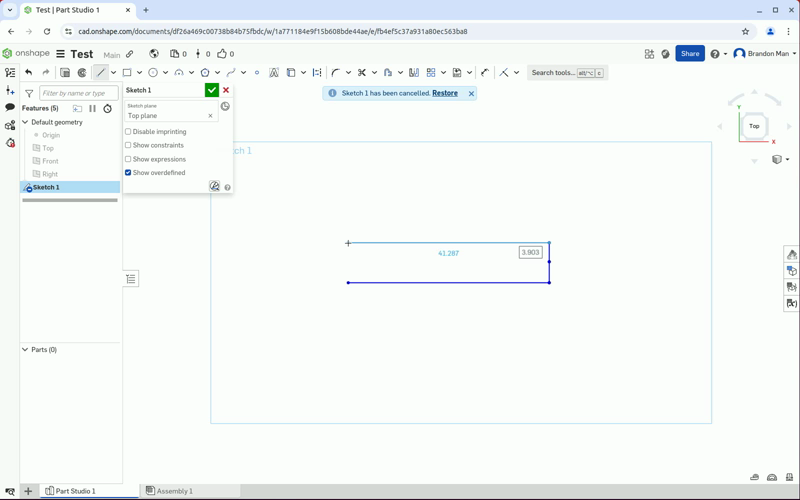
key_up(shift)
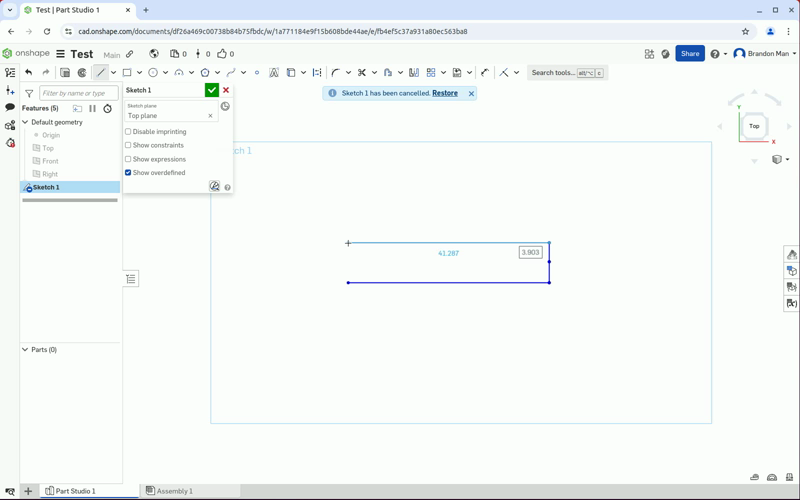
key_down(shift)
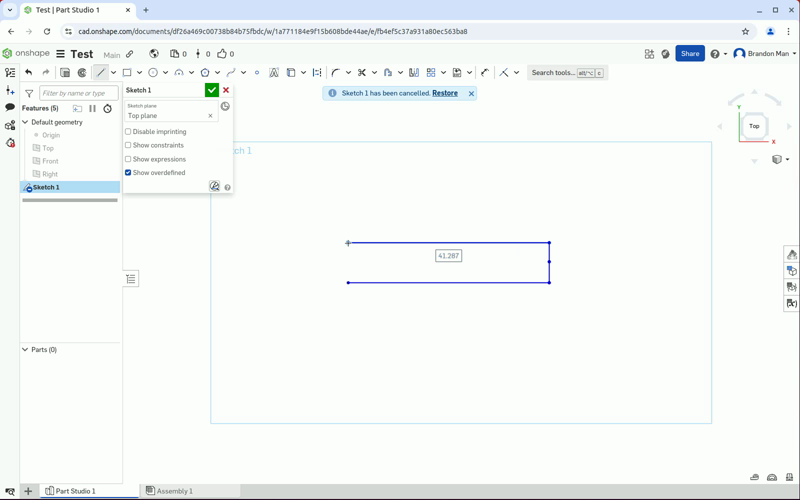
mouse_move(378, 242)
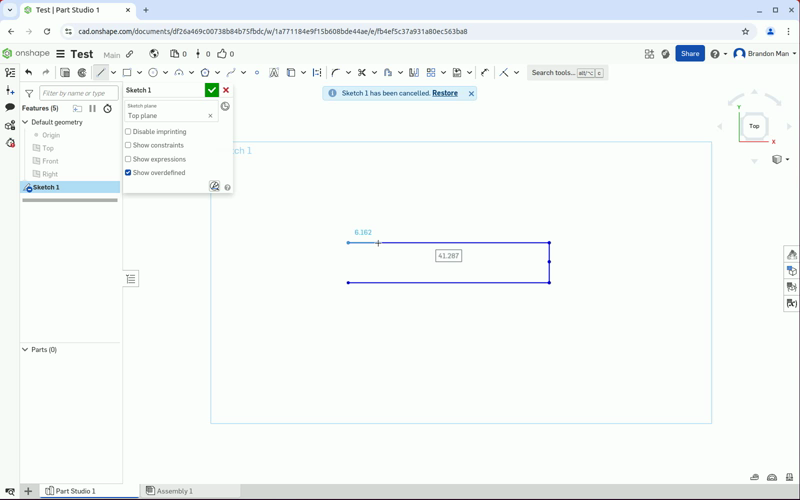
mouse_move(348, 261)
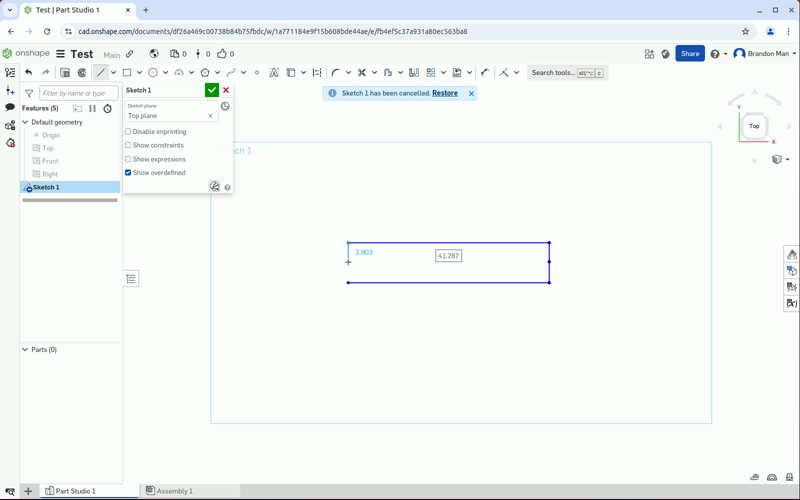
click(348, 261)
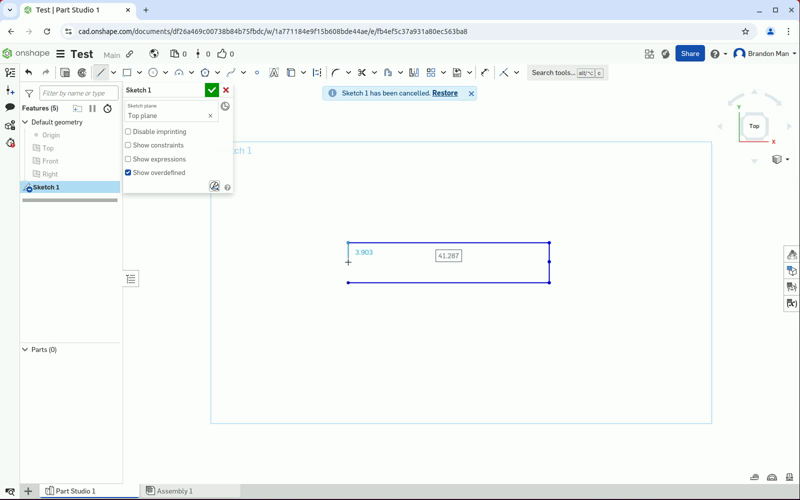
key_up(shift)
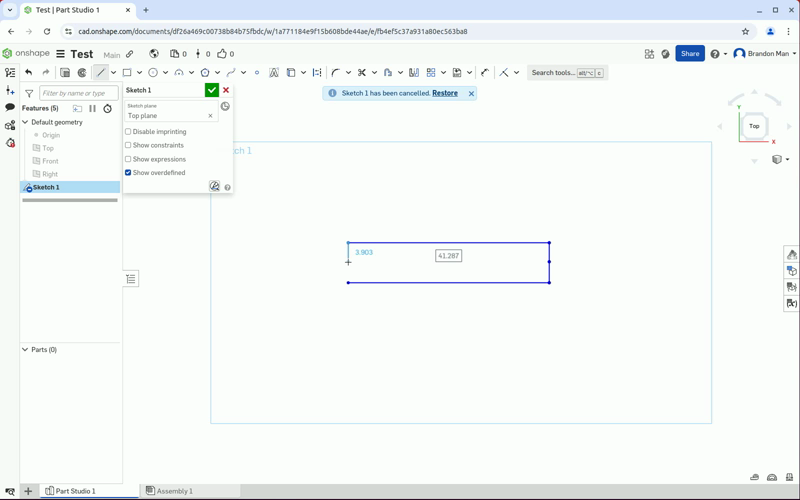
mouse_move(378, 261)
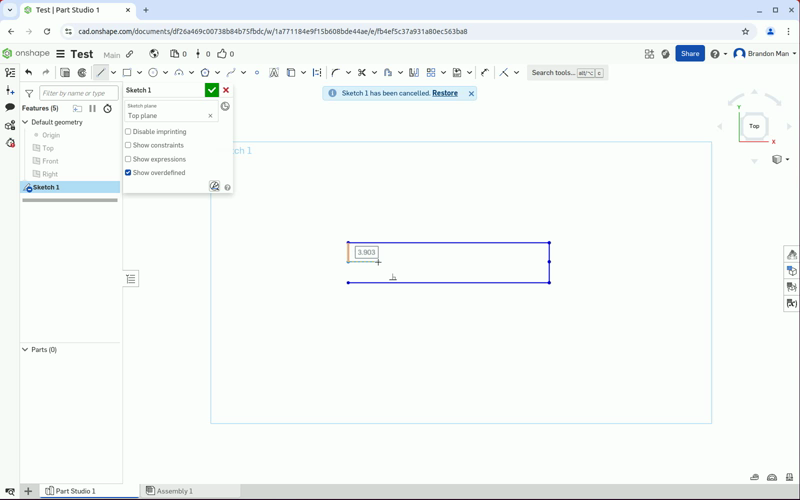
key_down(shift)
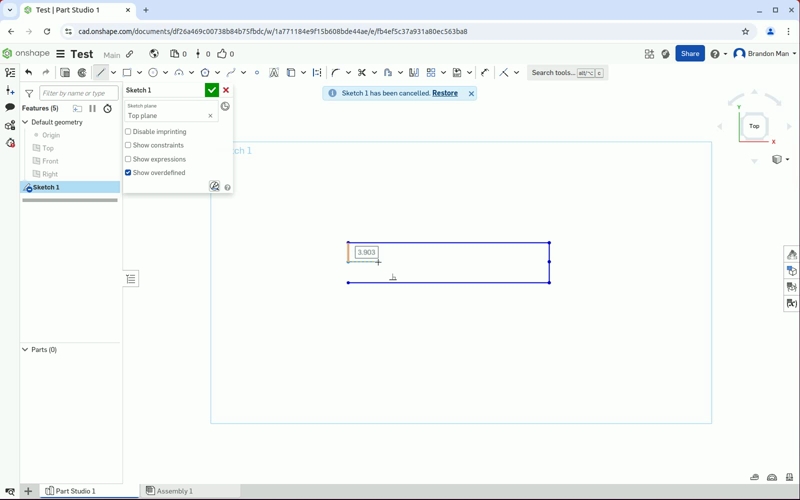
mouse_move(348, 282)
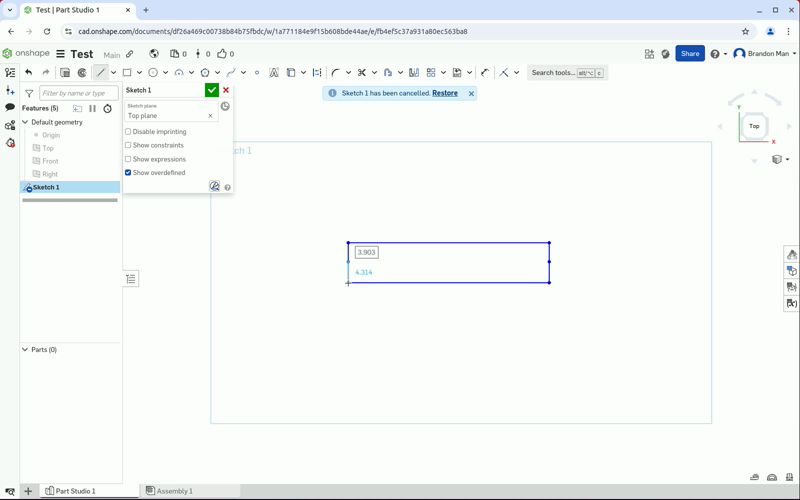
key_up(shift)
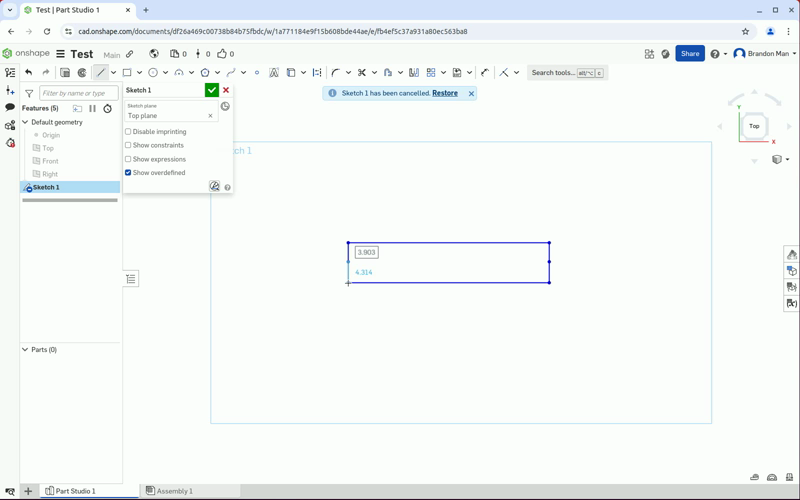
click(348, 282)
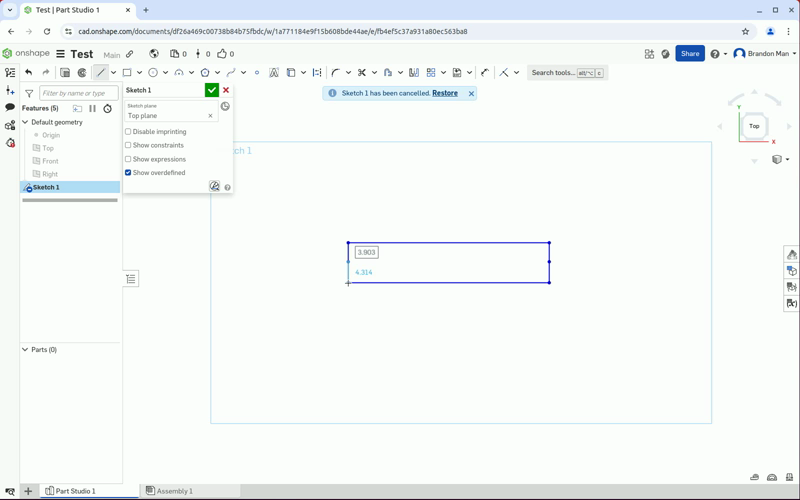
key(esc)
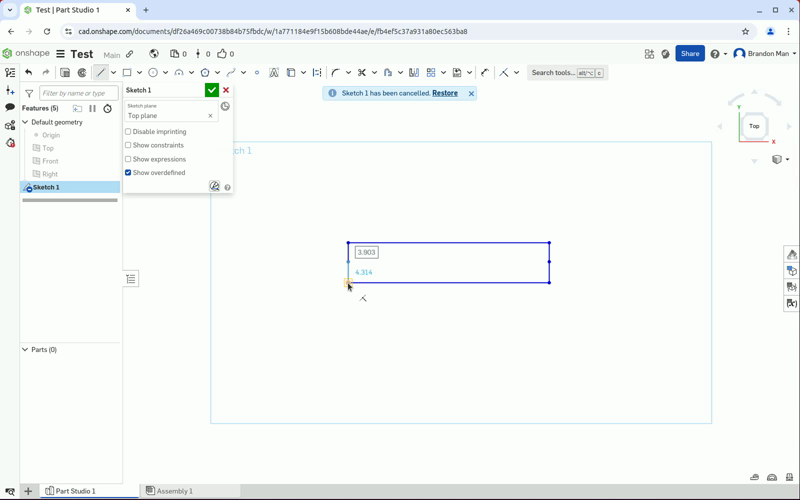
key(c)
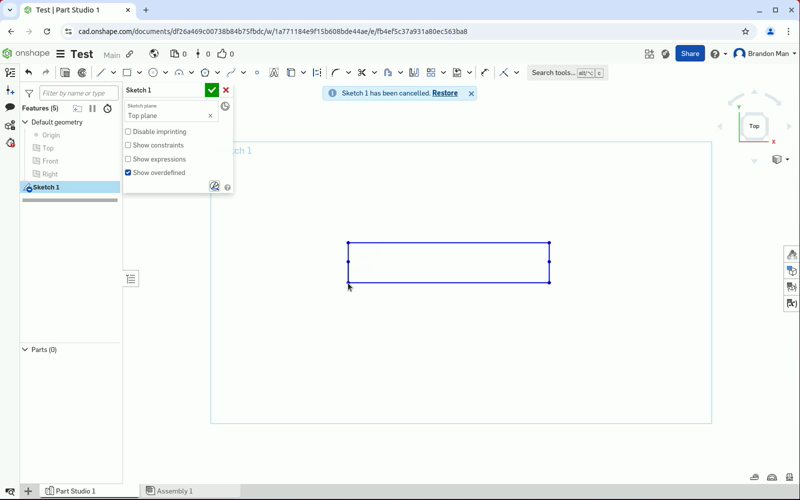
key_down(shift)
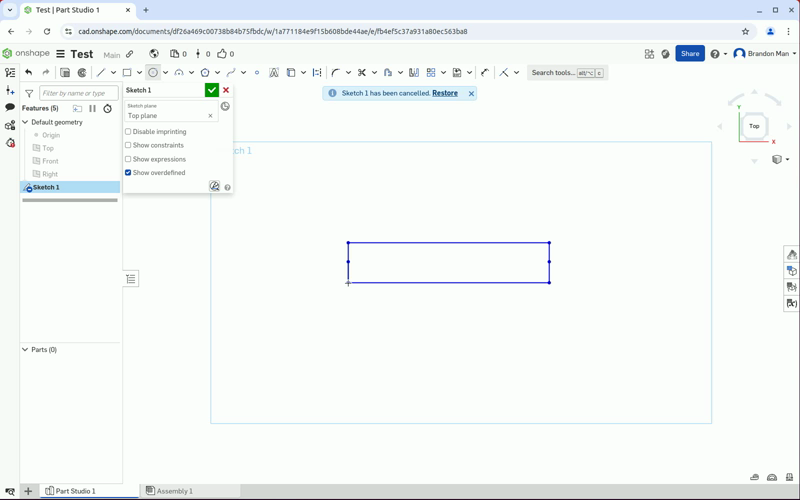
mouse_move(377, 261)
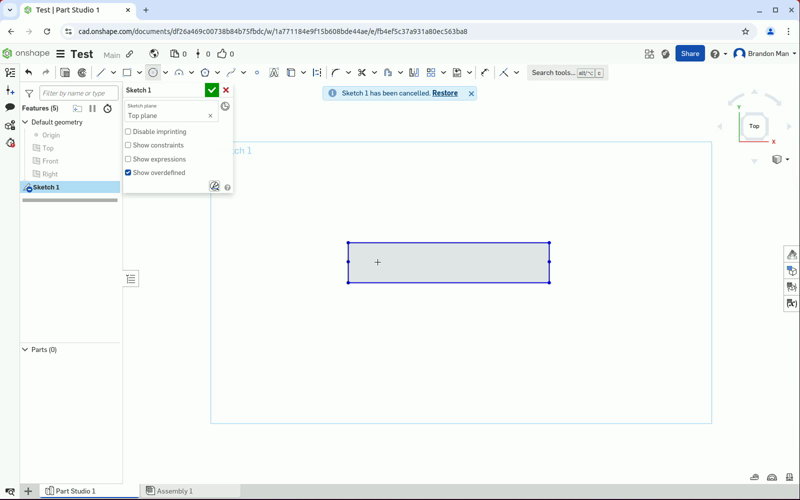
click(377, 261)
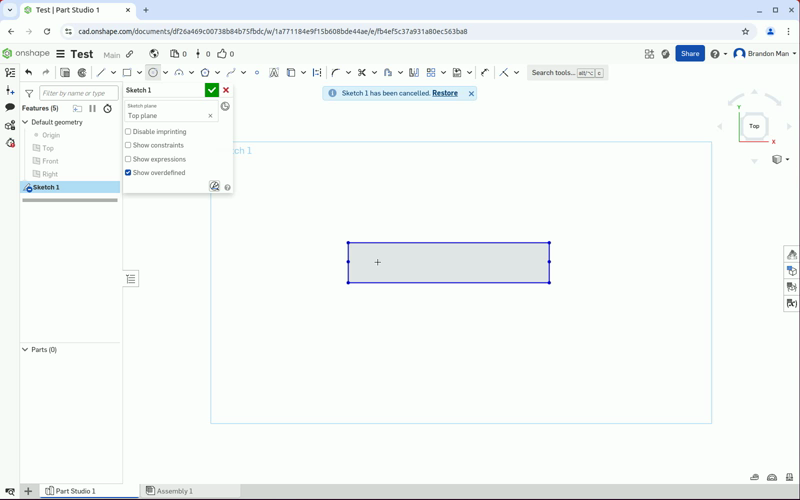
key_up(shift)
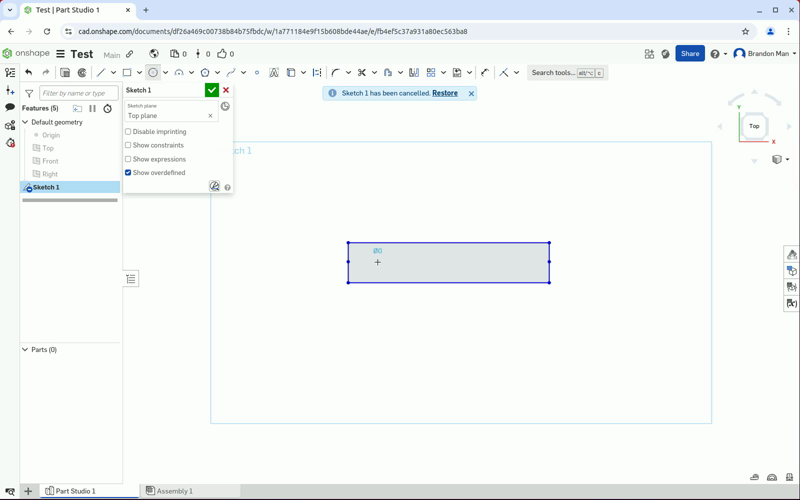
mouse_move(388, 261)
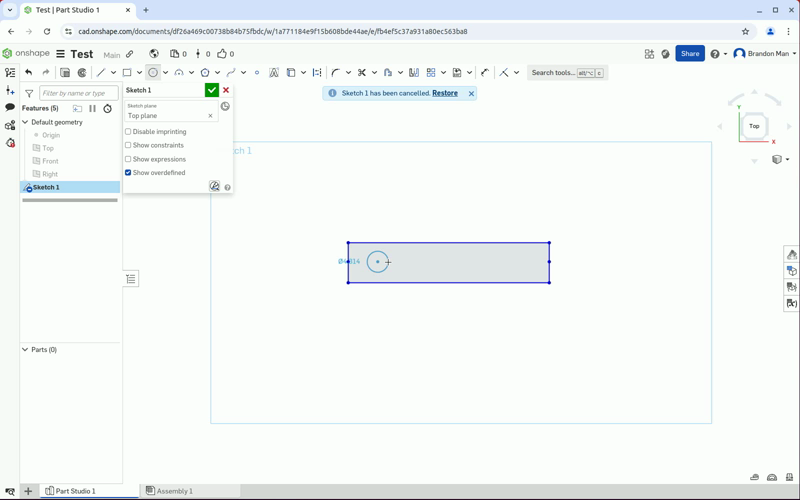
click(388, 261)
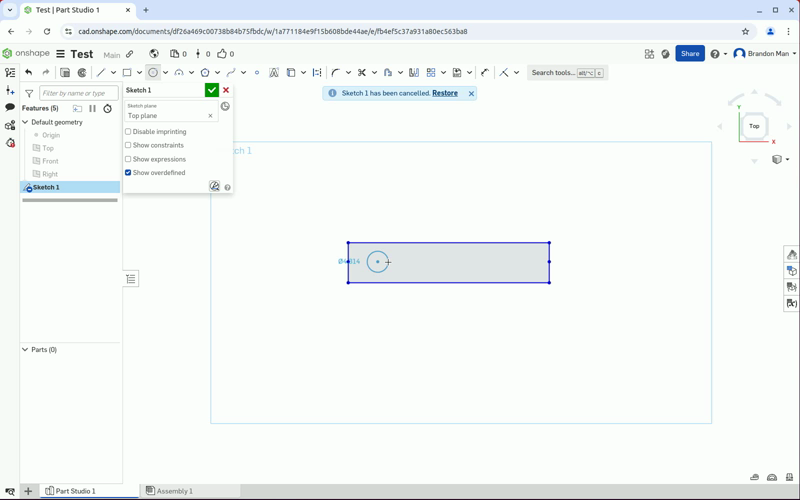
key(esc)
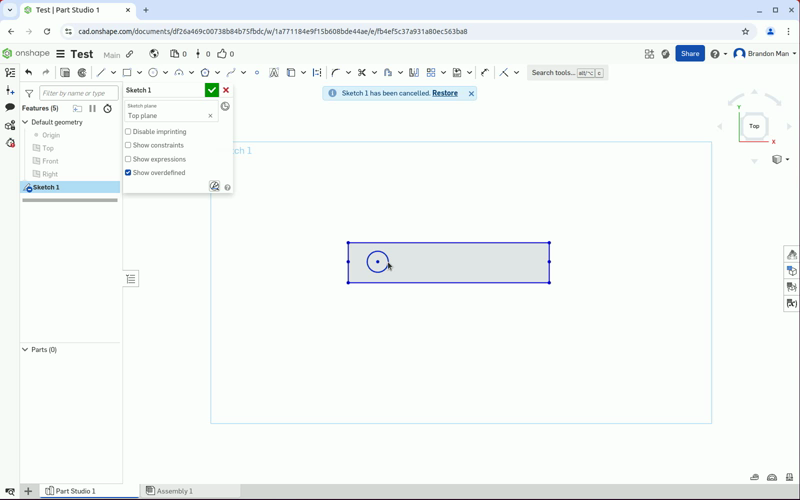
key(c)
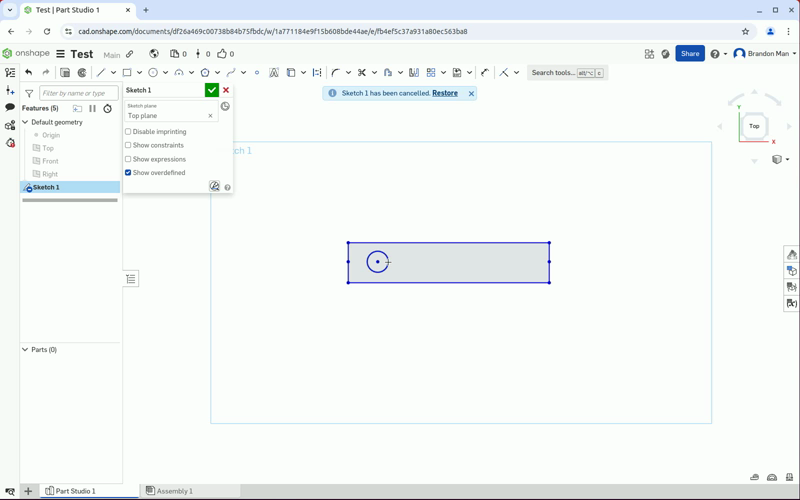
key_down(shift)
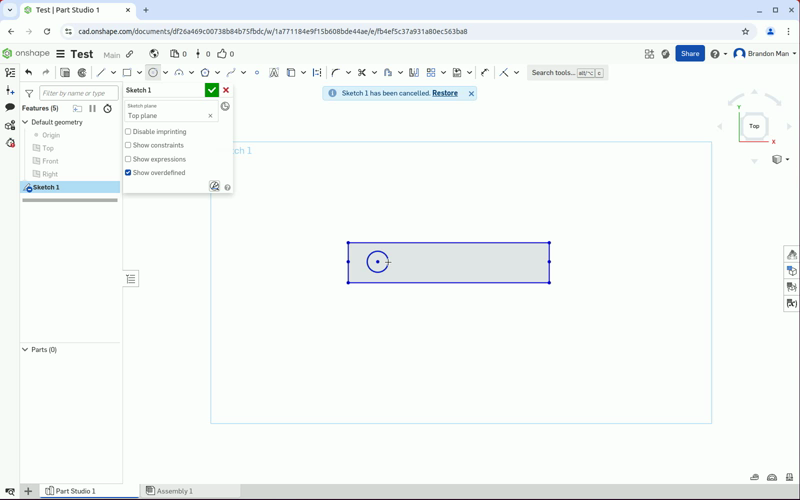
mouse_move(519, 261)
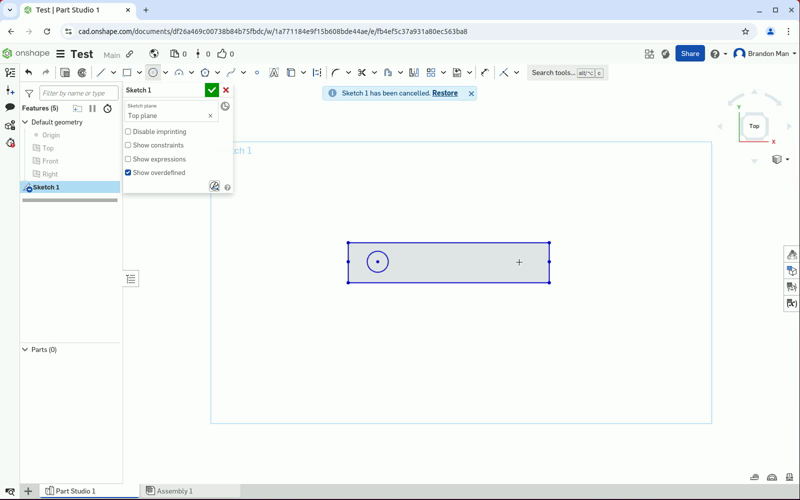
click(519, 261)
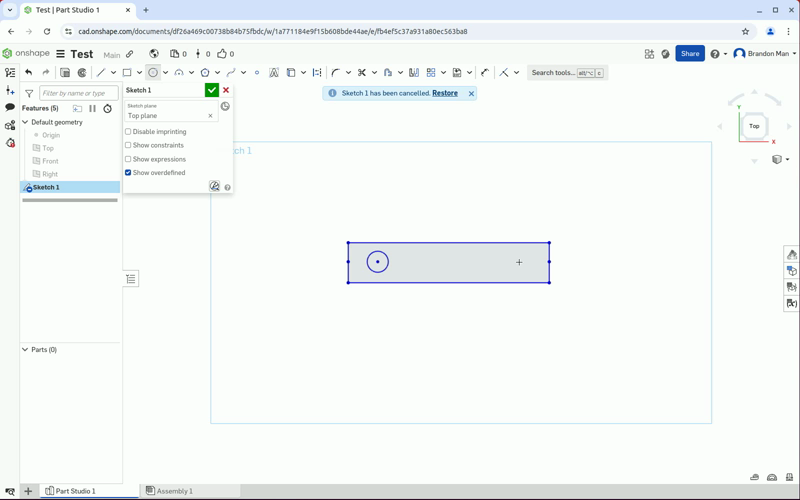
key_up(shift)
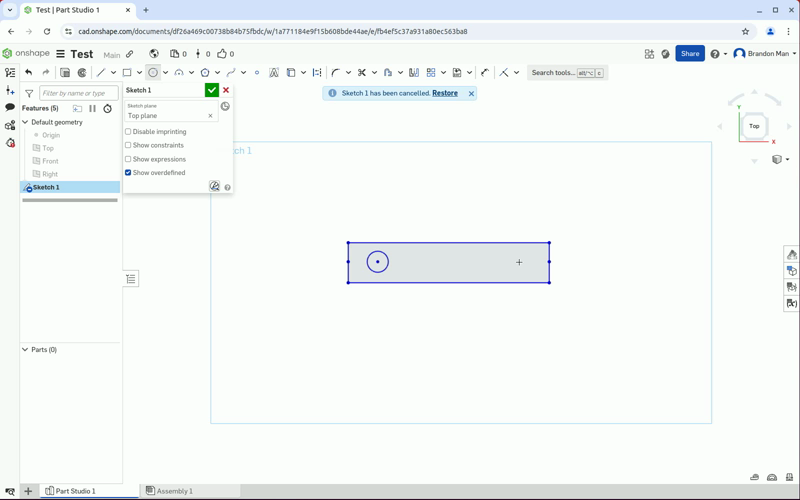
mouse_move(529, 261)
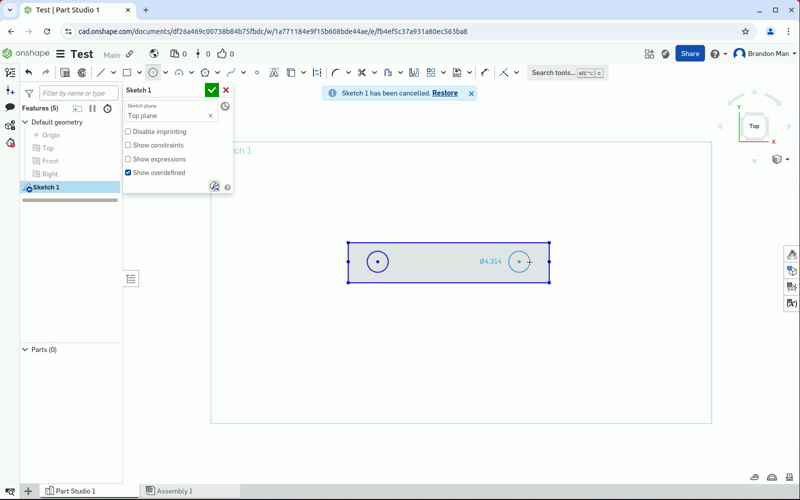
click(529, 261)
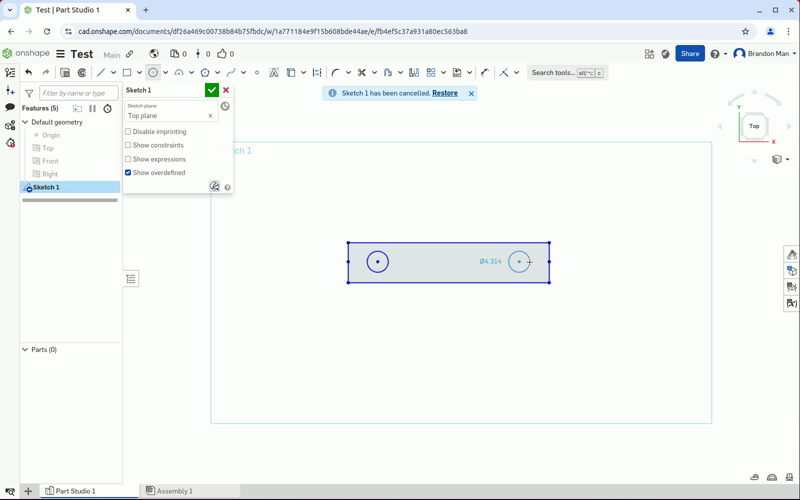
key(esc)
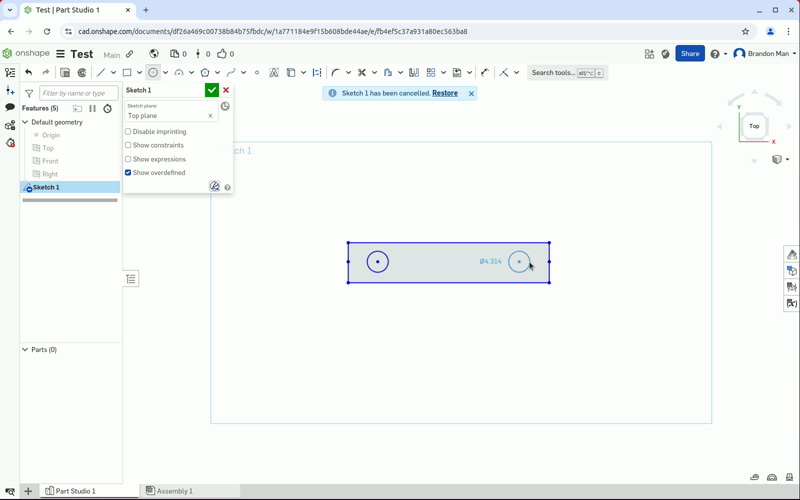
mouse_move(474, 273)
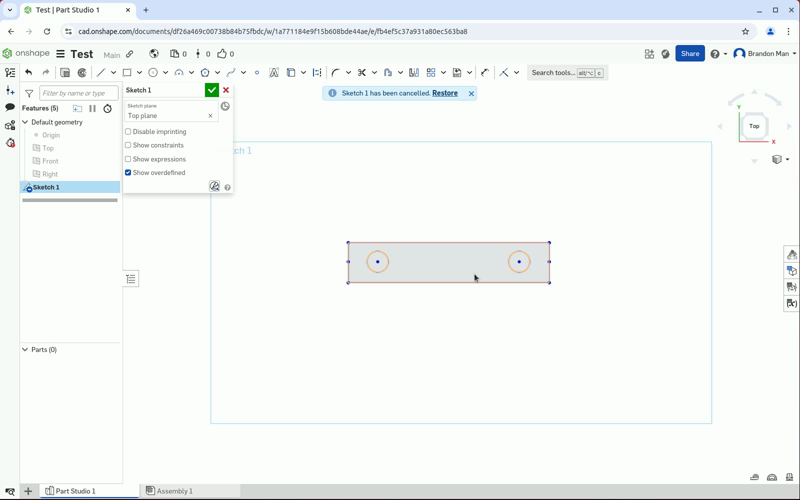
click(474, 273)
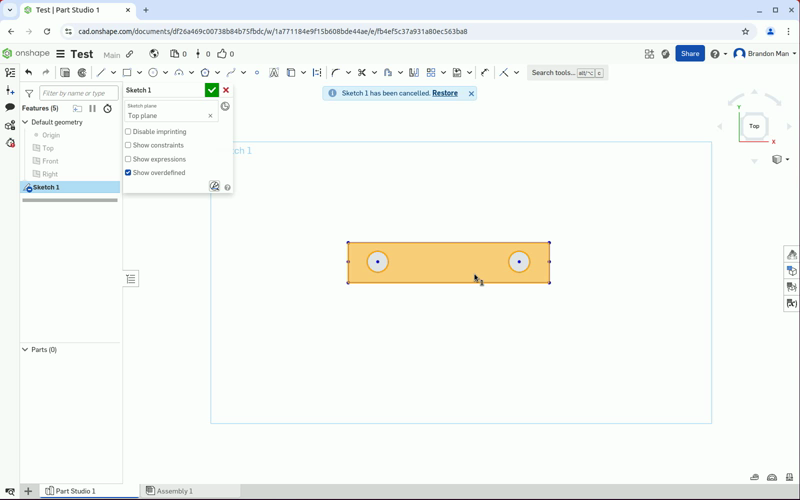
mouse_move(73, 352)
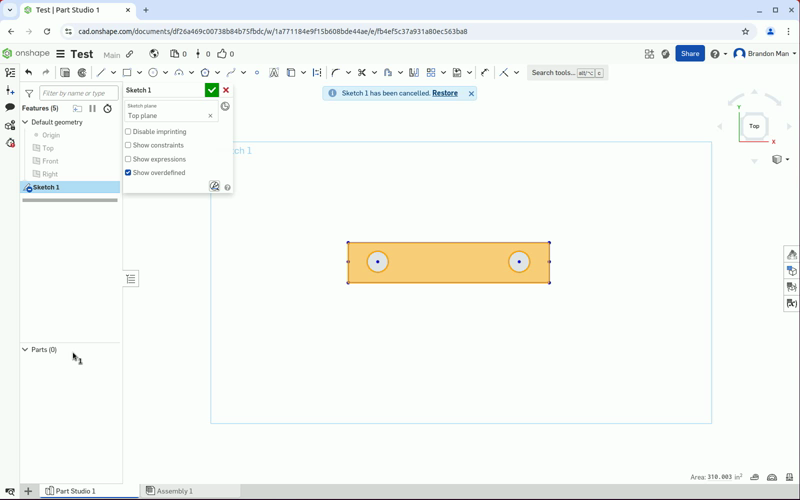
key(shift+y)
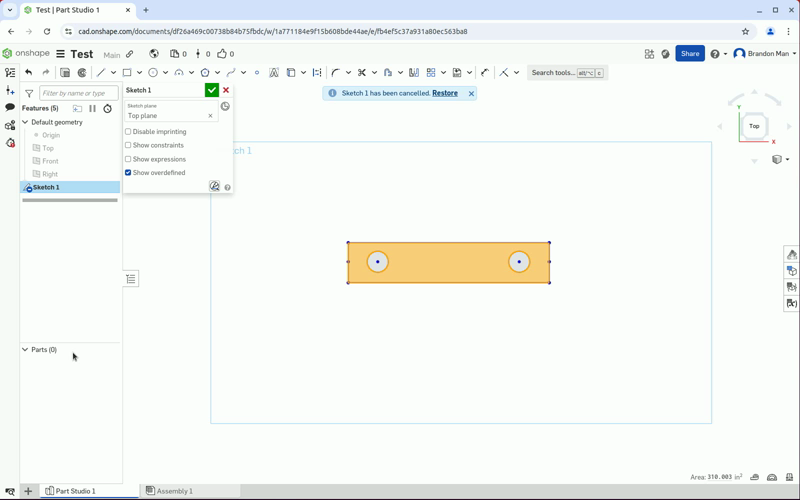
key(shift+e)
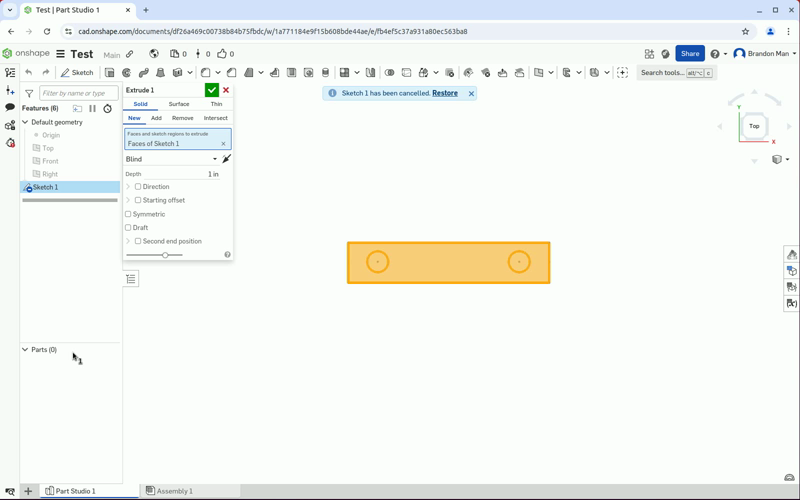
mouse_move(143, 106)
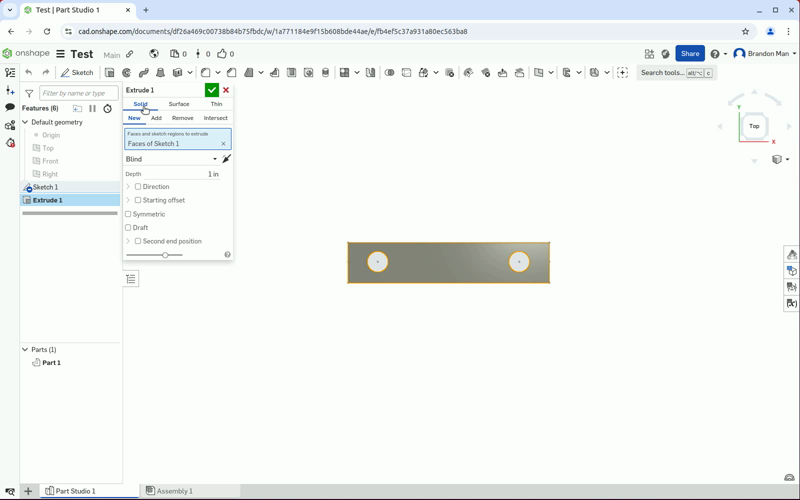
click(143, 106)
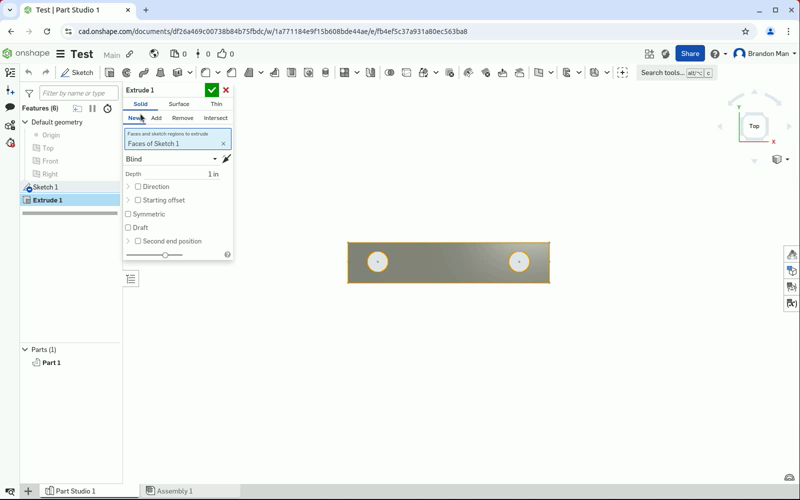
mouse_move(137, 120)
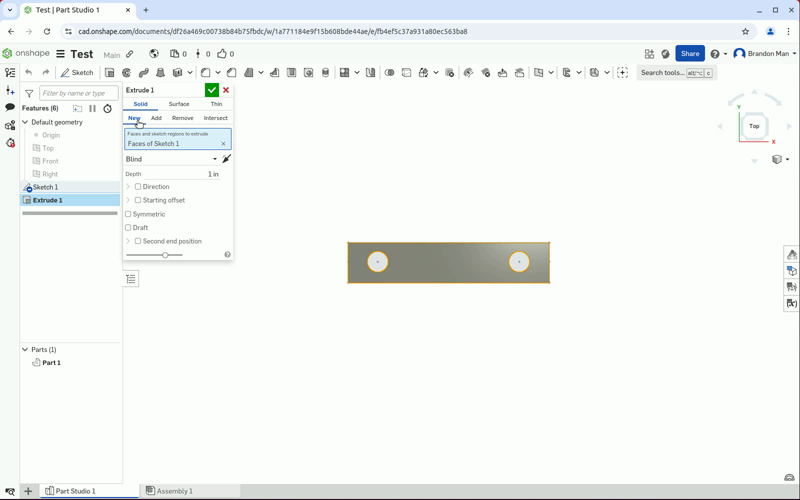
click(137, 120)
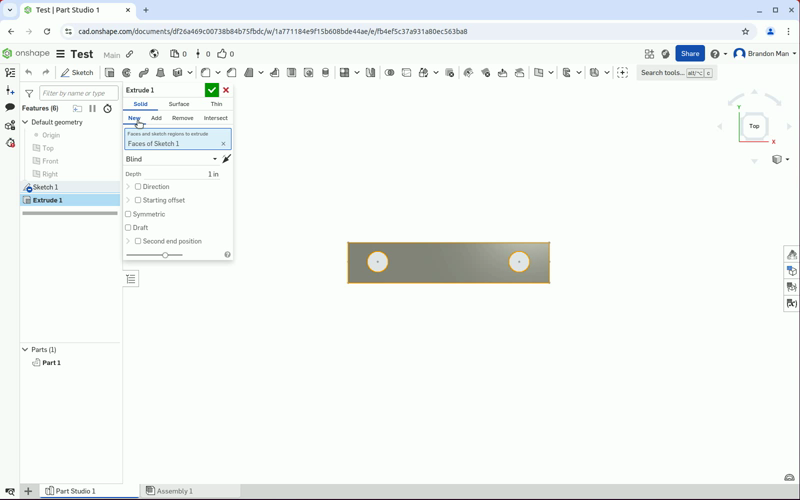
key(tab, 4)
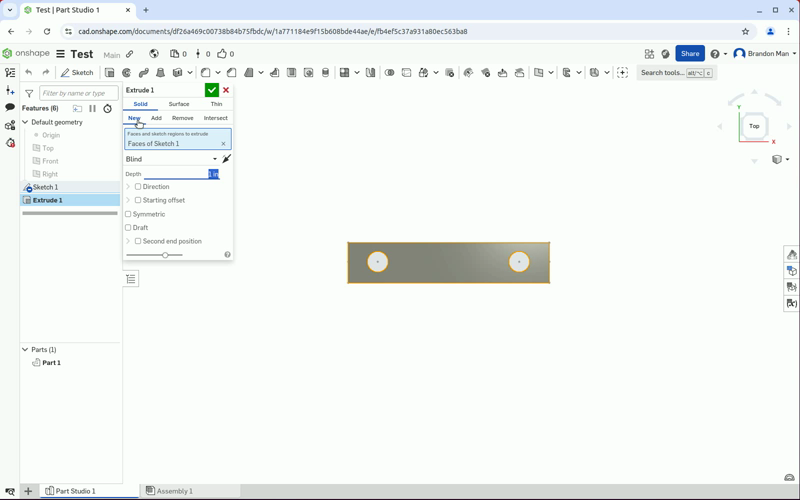
text(12.517)
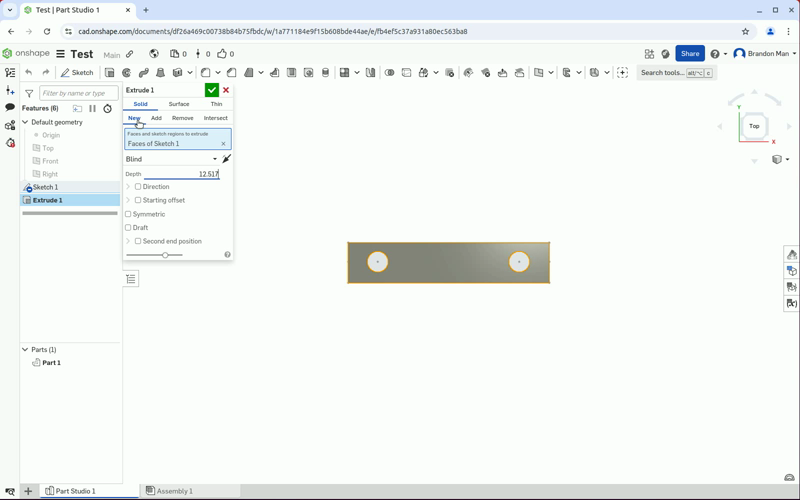
key(enter)
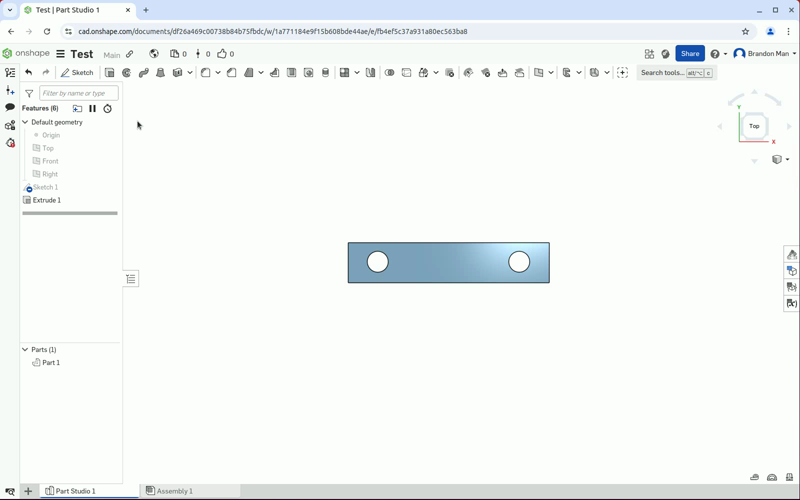
key(shift+h)
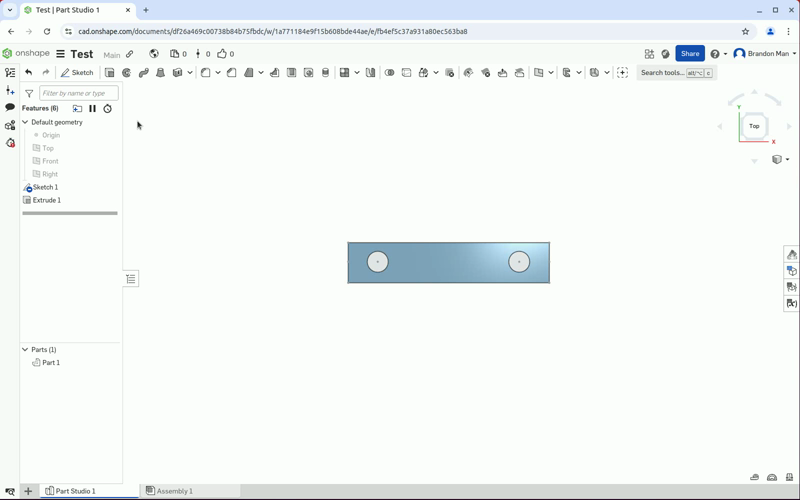
key(shift+h)
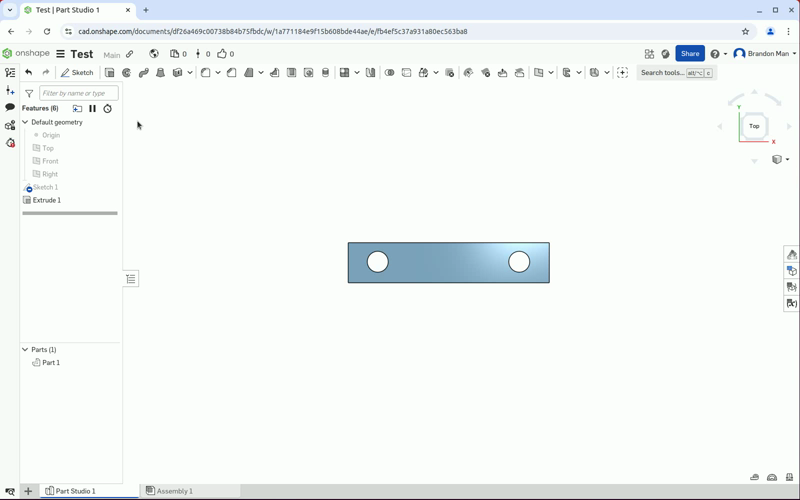
mouse_move(73, 189)
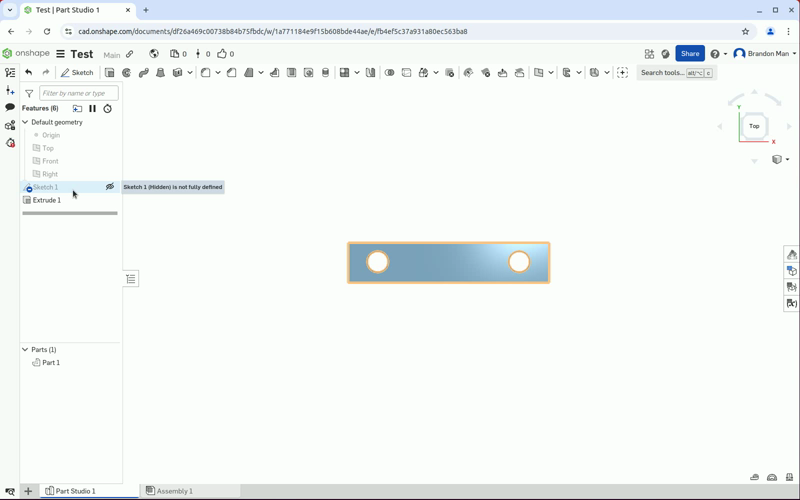
click(73, 189)
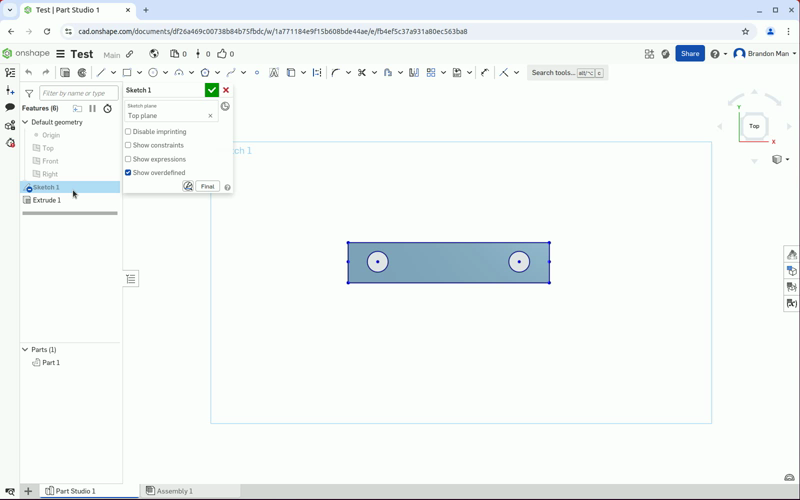
mouse_move(229, 92)
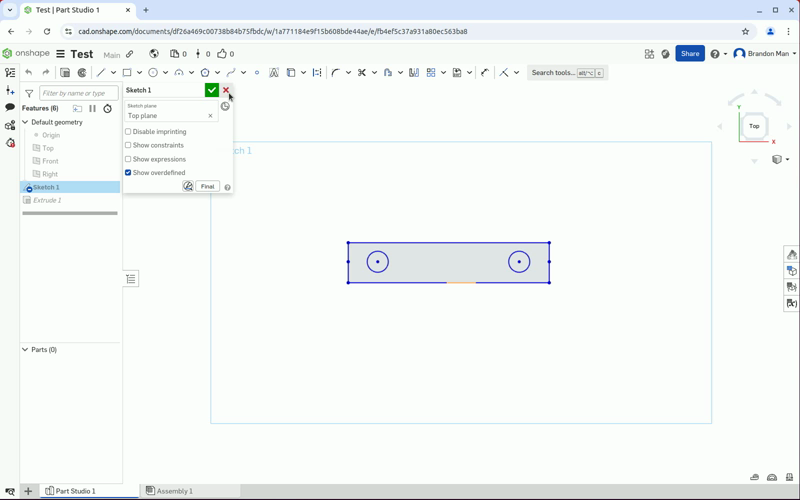
click(229, 92)
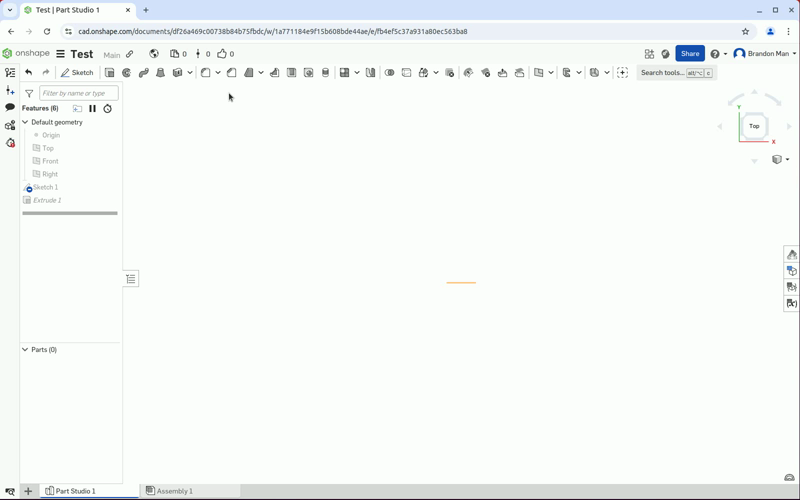
mouse_move(73, 352)
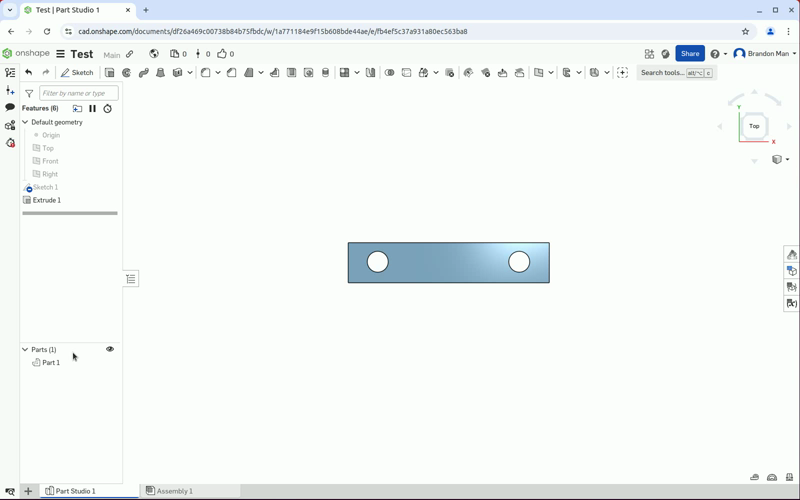
key(y)
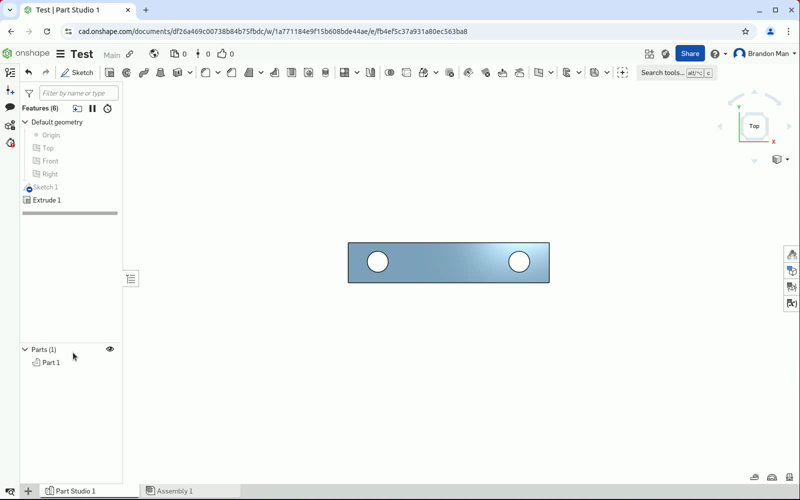
key(shift+p)
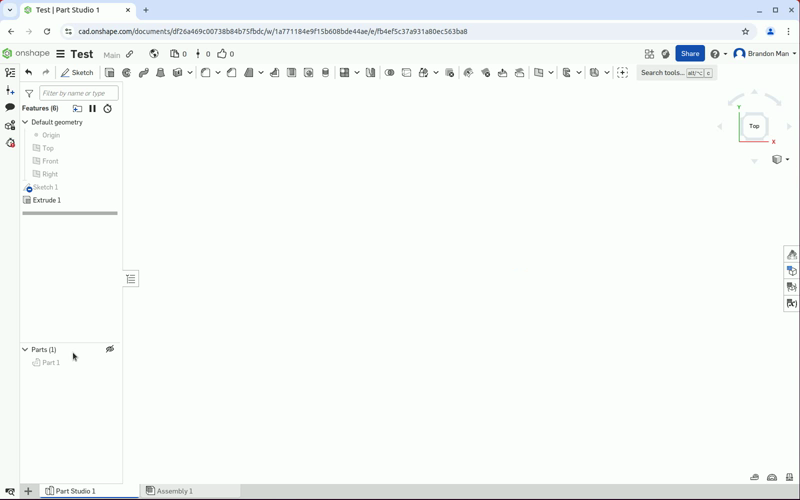
key(space)
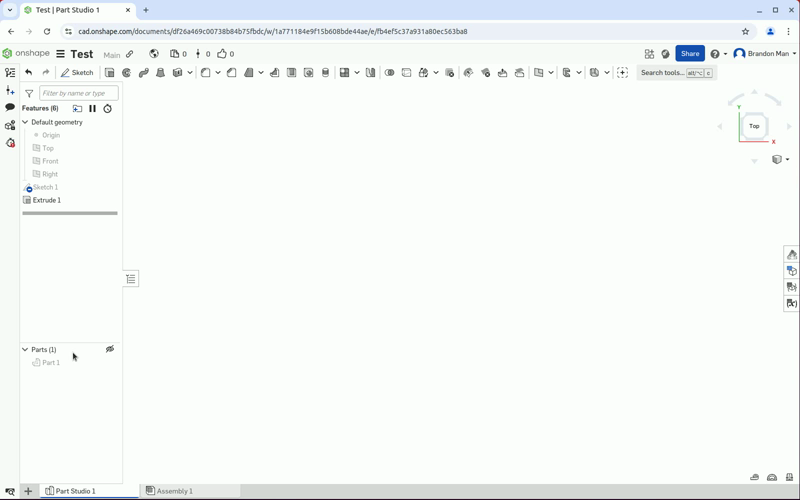
key_down(shift)
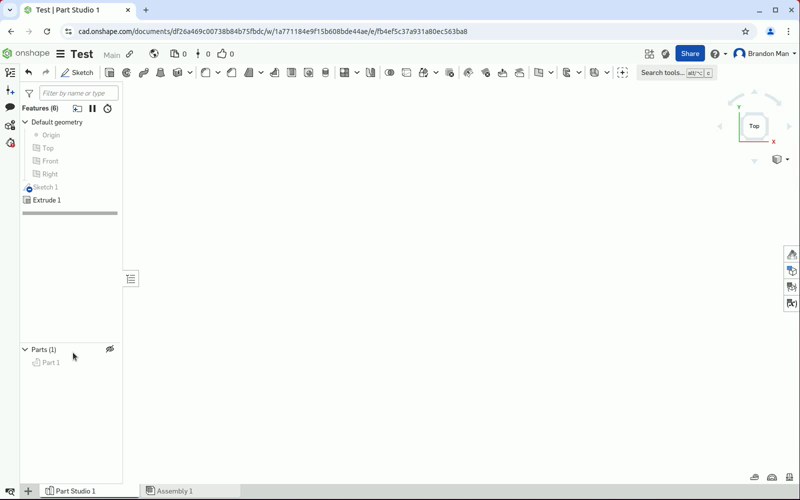
key(up)
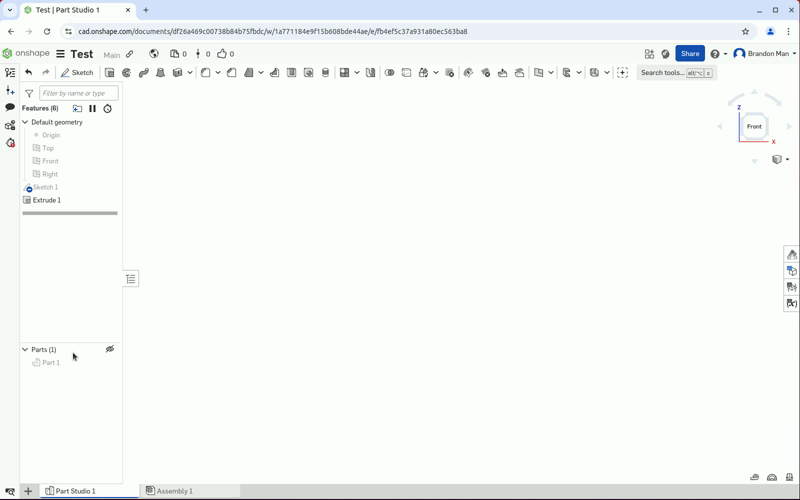
key_up(shift)
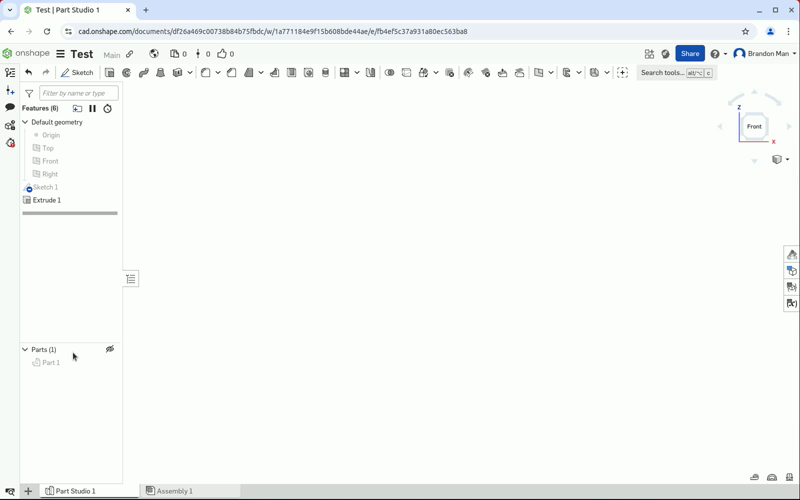
mouse_move(73, 352)
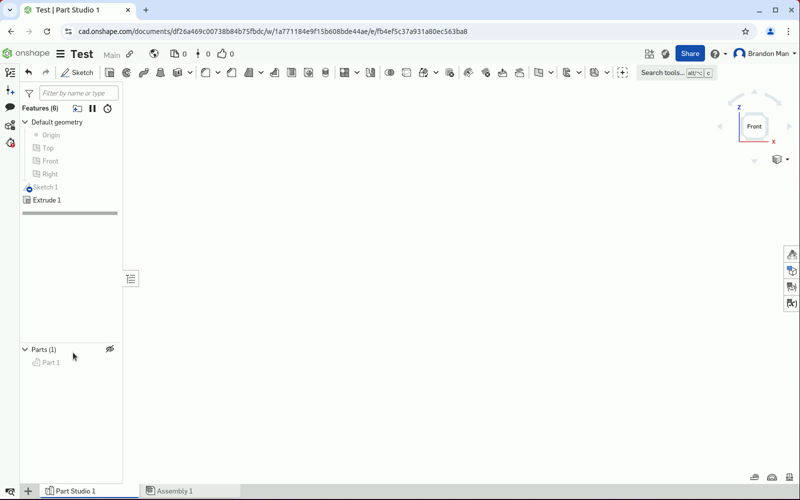
key(shift+y)
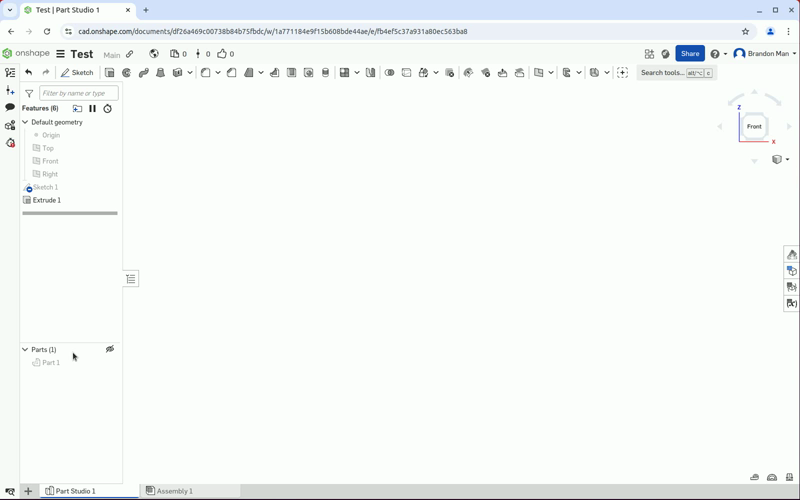
key(shift+s)
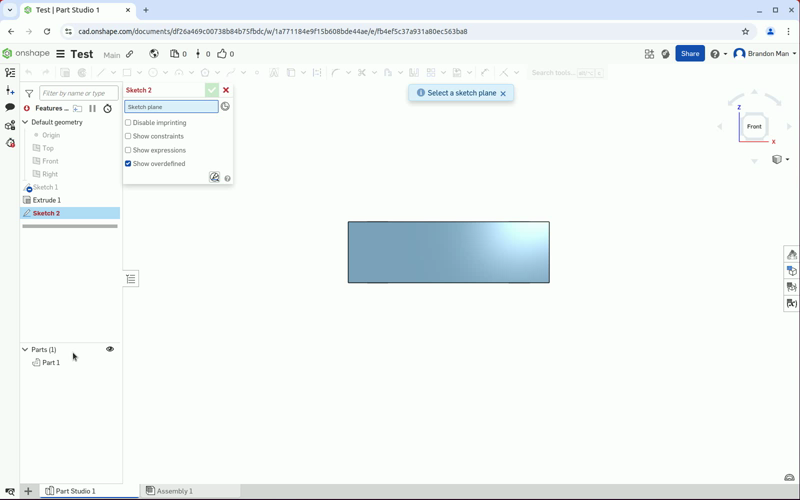
mouse_move(73, 163)
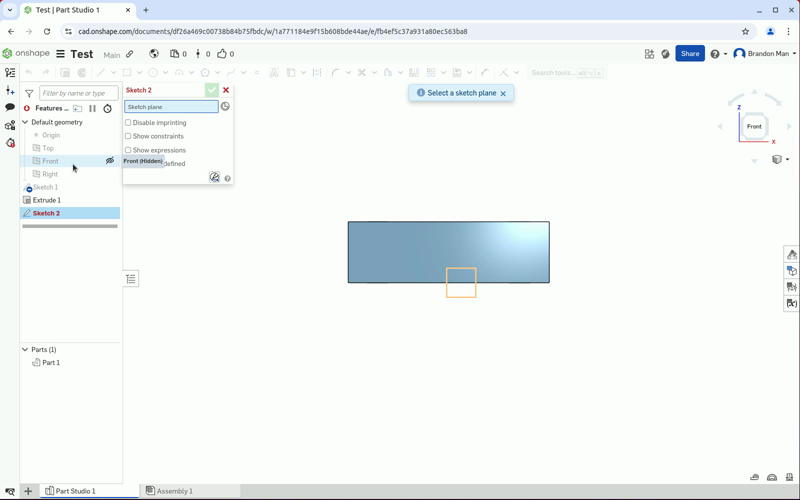
click(73, 163)
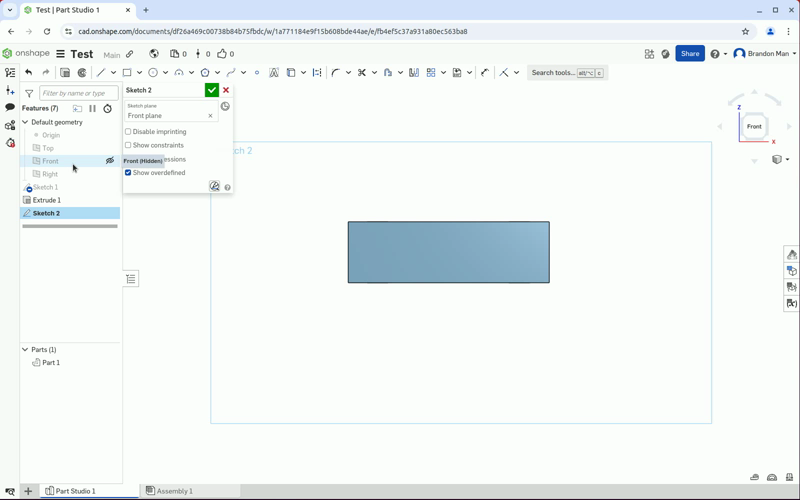
mouse_move(73, 352)
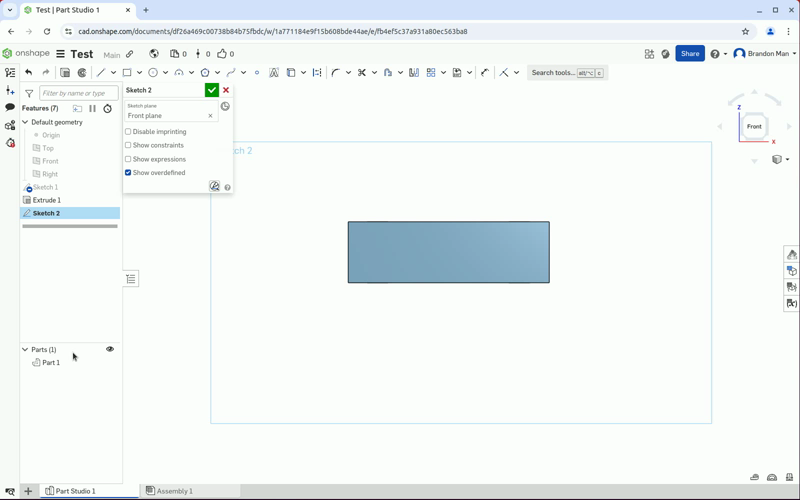
key(y)
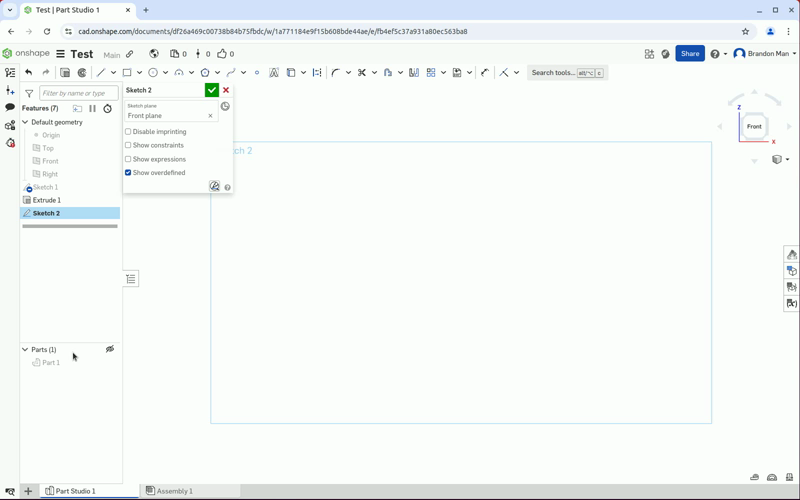
key(a)
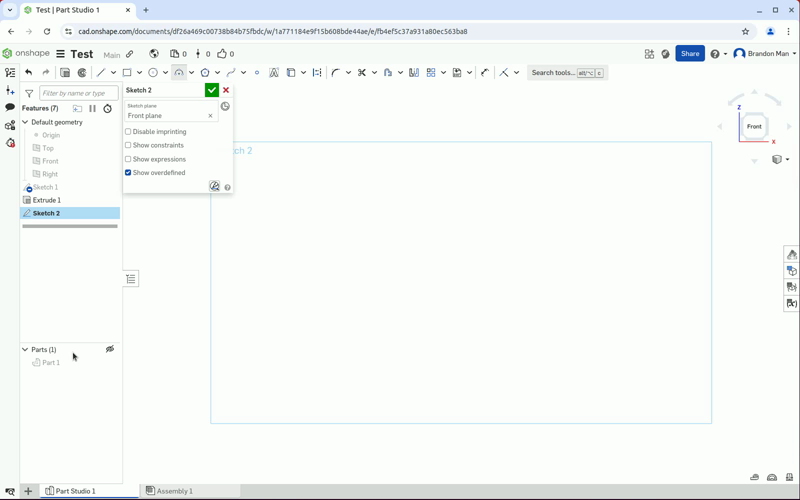
key_down(shift)
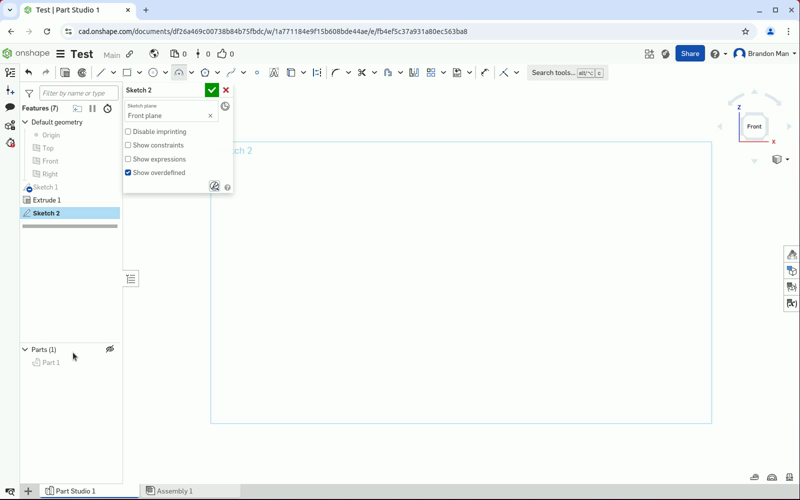
mouse_move(409, 222)
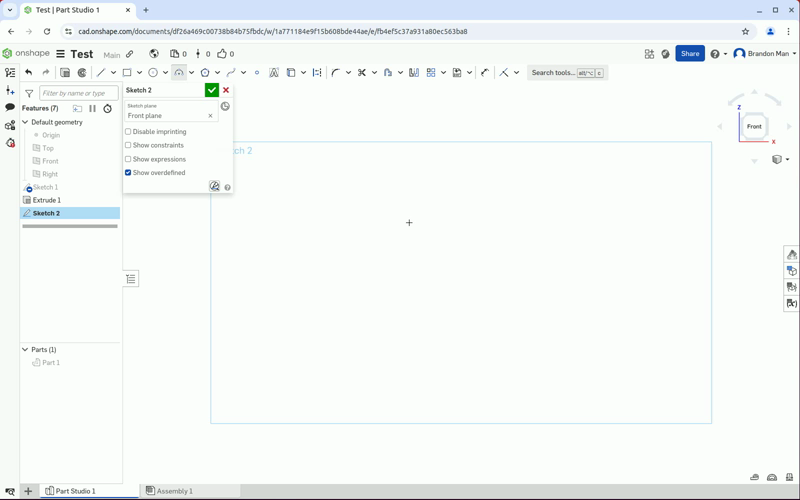
click(409, 222)
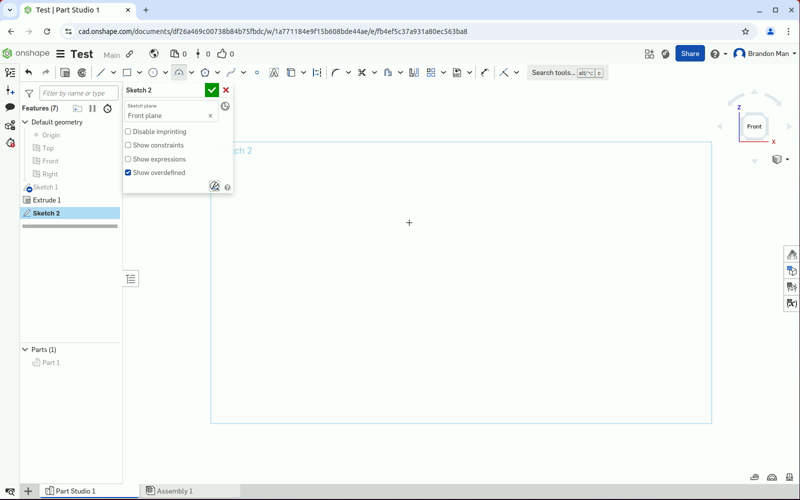
key_up(shift)
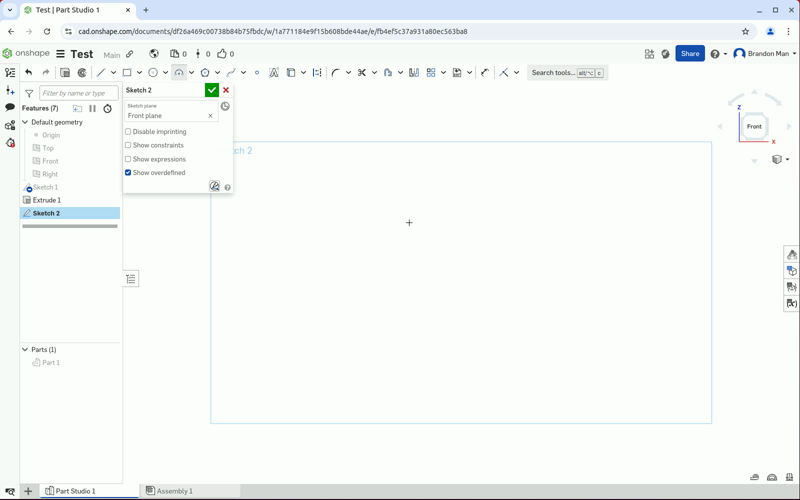
key_down(shift)
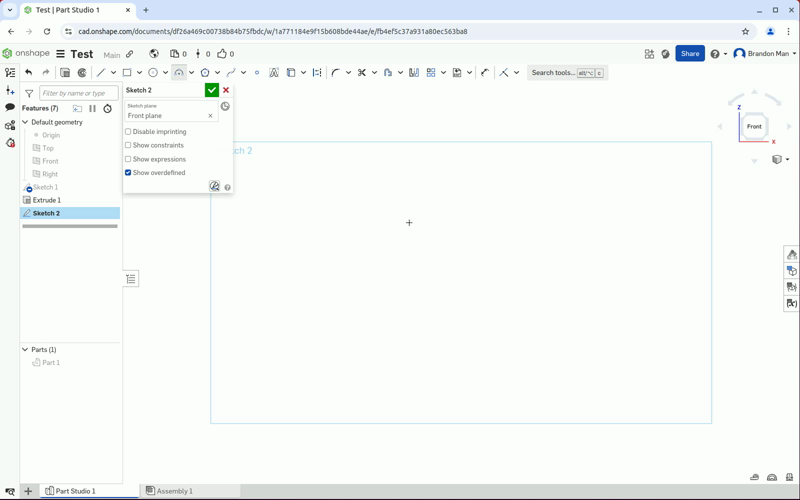
mouse_move(490, 222)
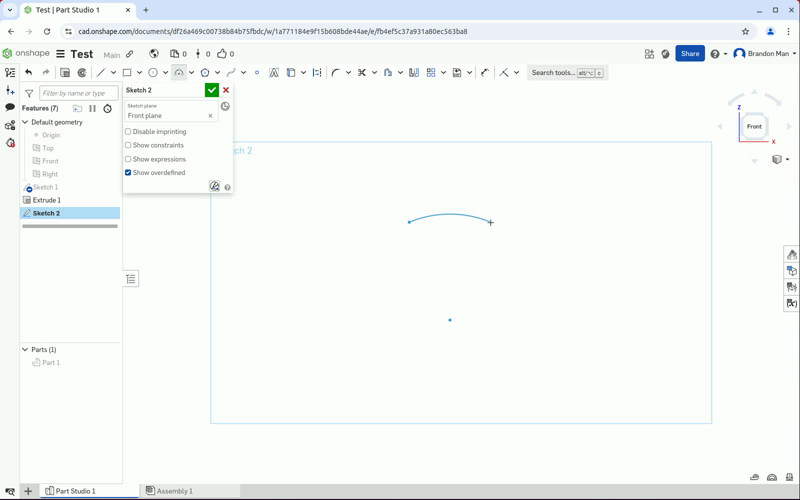
click(490, 222)
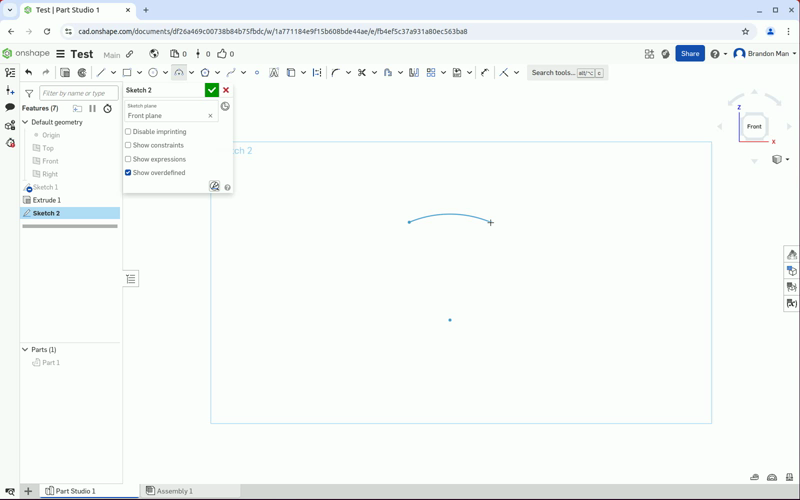
mouse_move(449, 262)
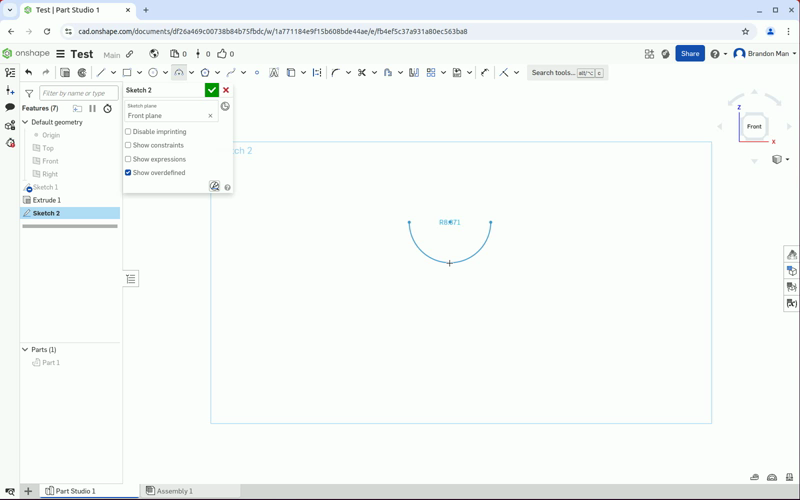
click(449, 262)
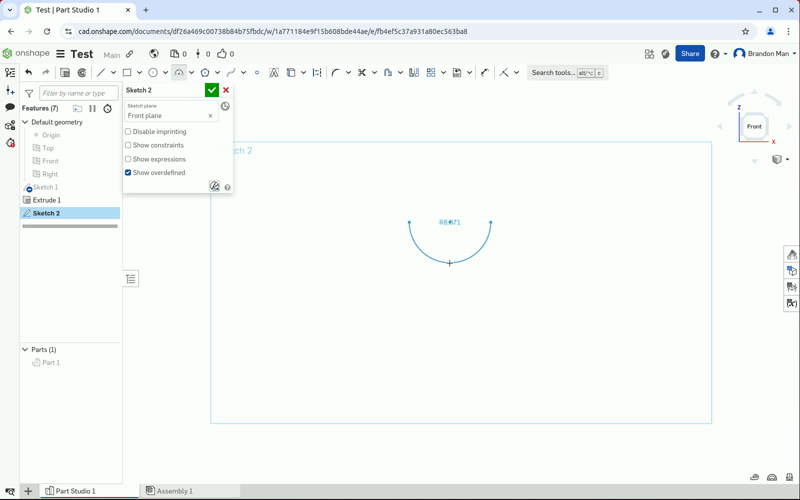
key_up(shift)
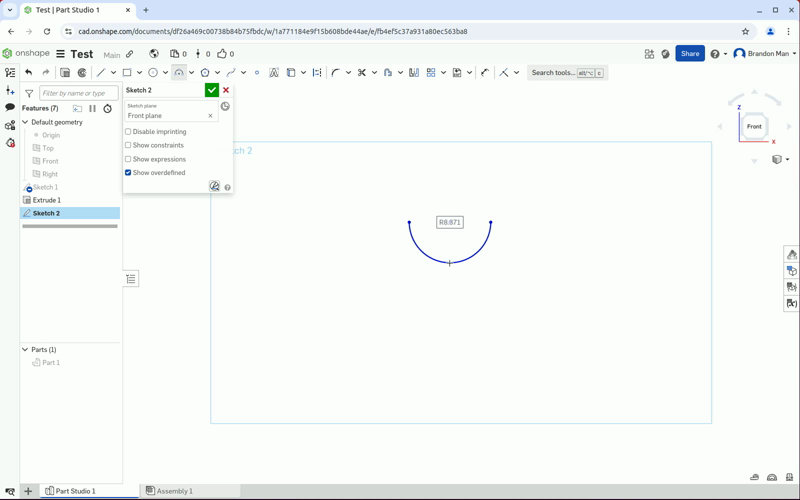
key(esc)
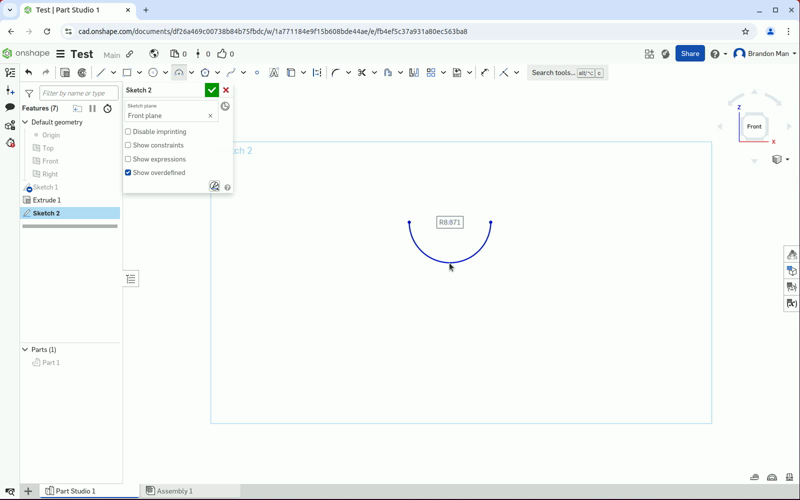
key(l)
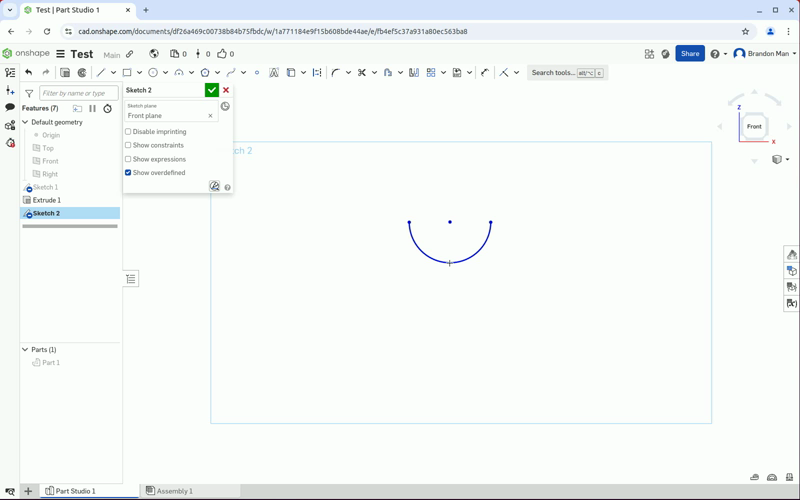
mouse_move(490, 222)
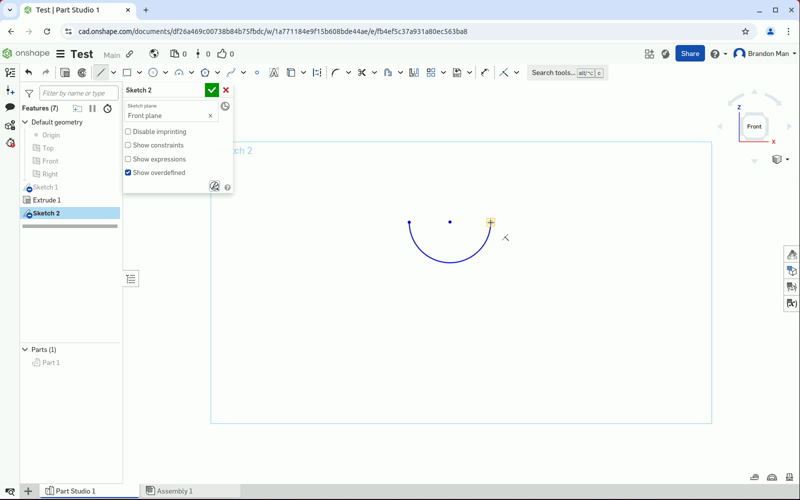
click(490, 222)
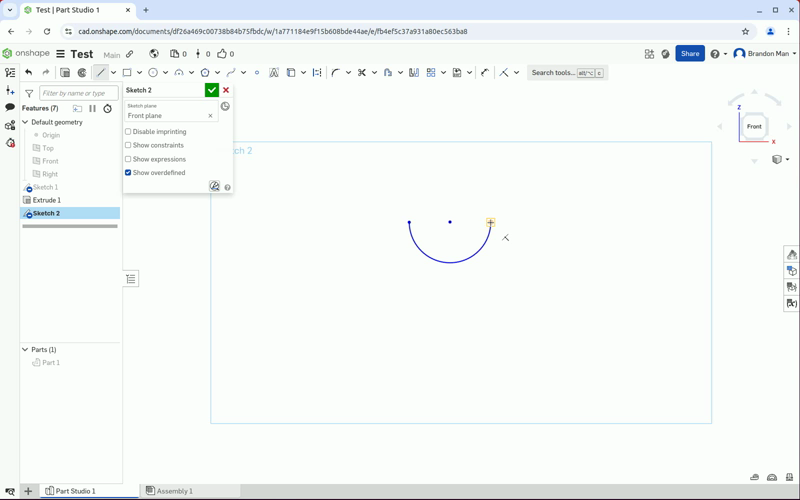
key_down(shift)
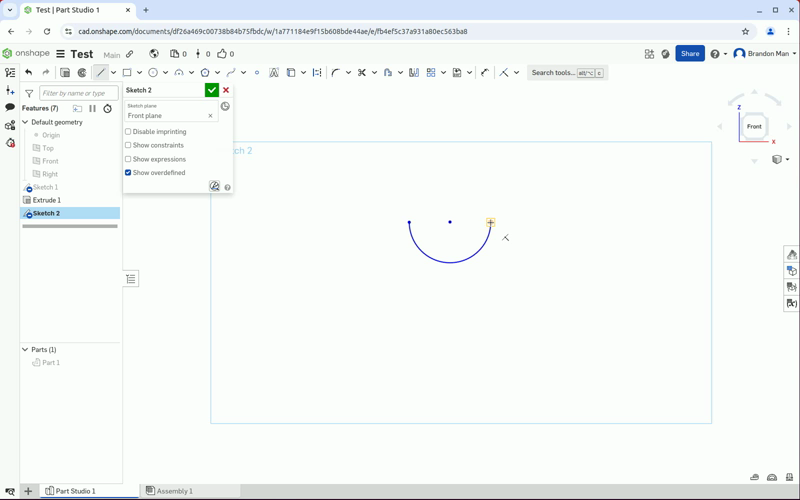
mouse_move(409, 222)
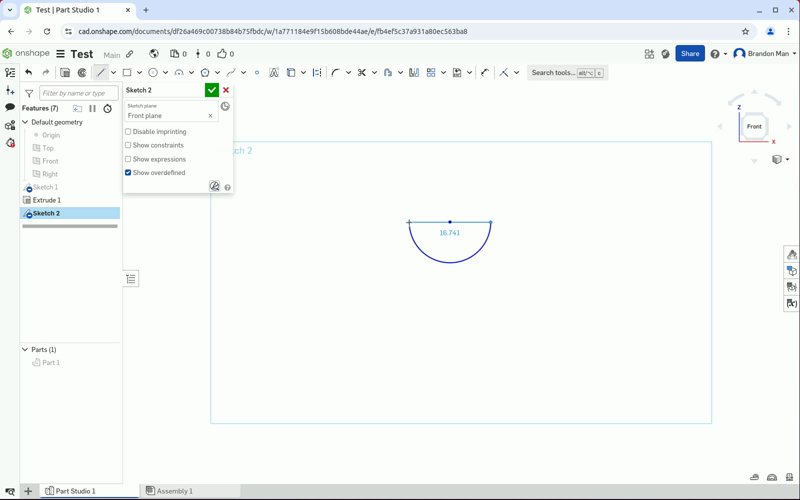
key_up(shift)
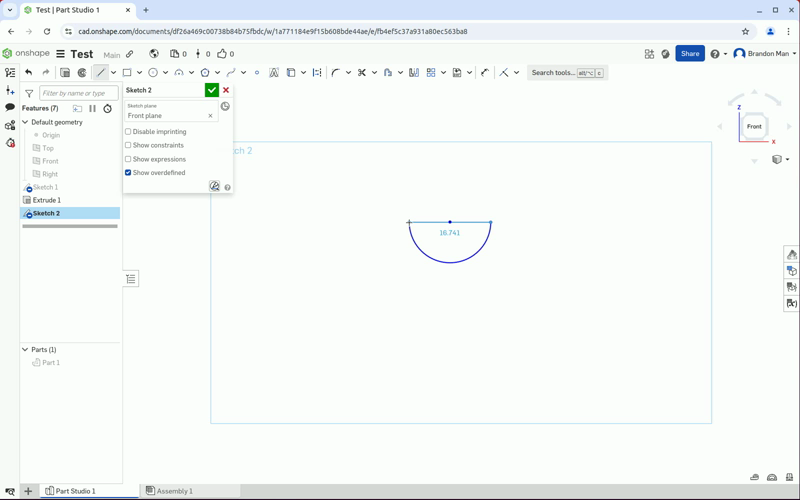
click(409, 222)
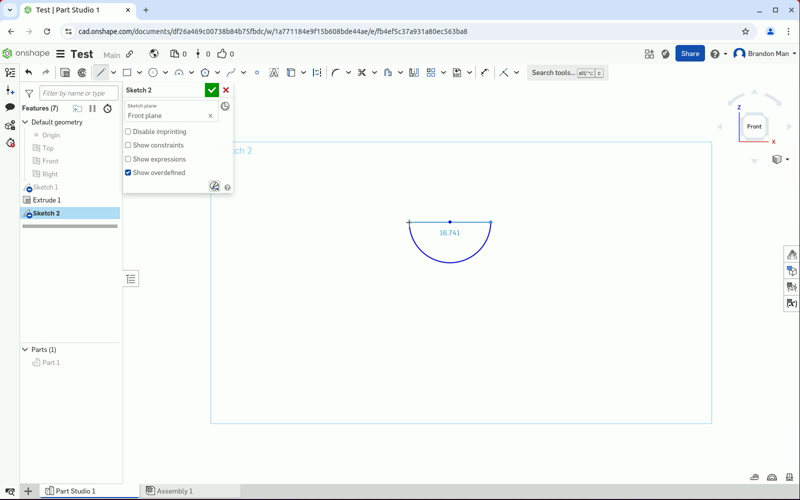
key(esc)
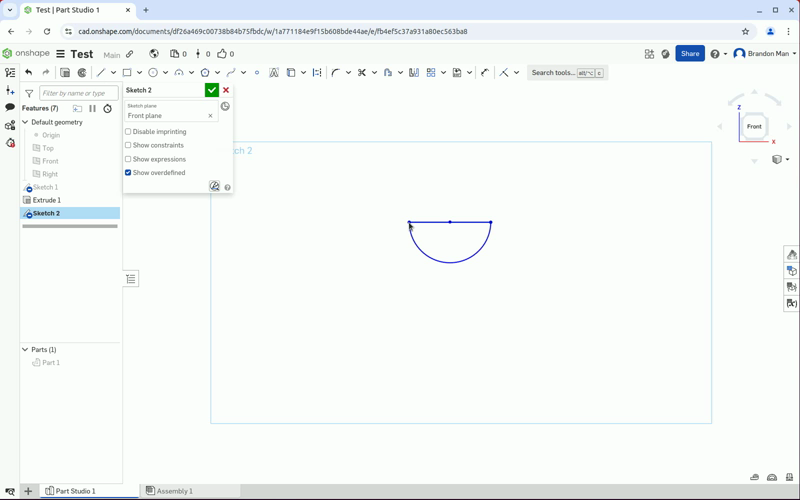
mouse_move(485, 227)
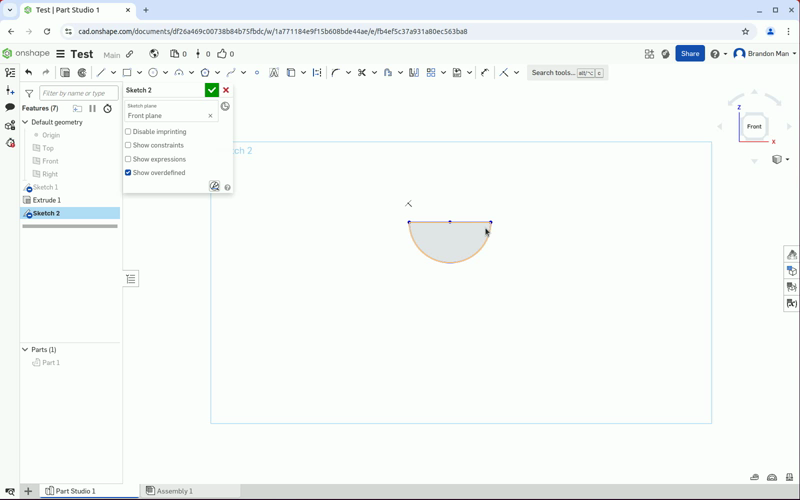
scroll(6)
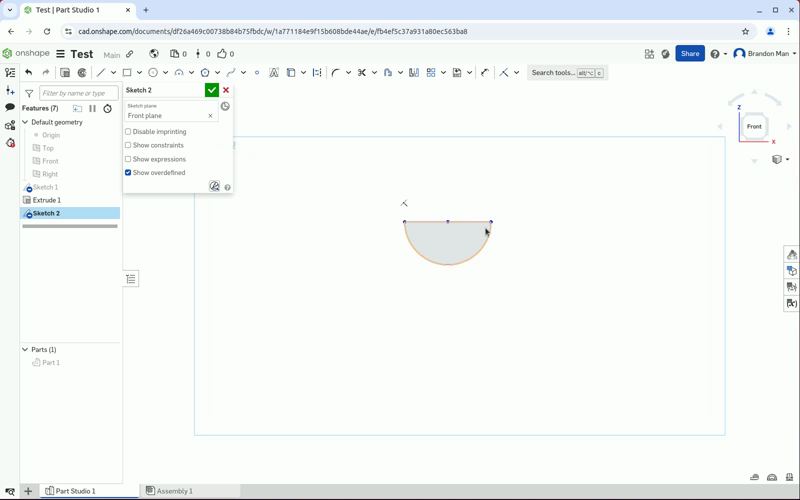
scroll(6)
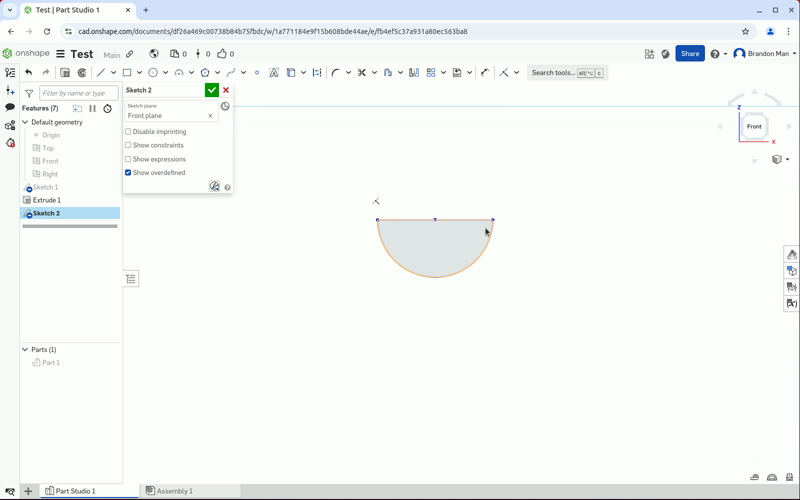
scroll(6)
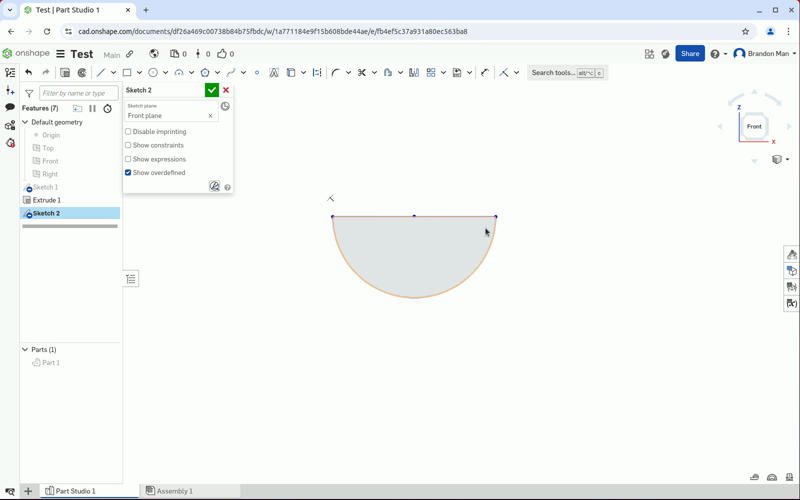
scroll(6)
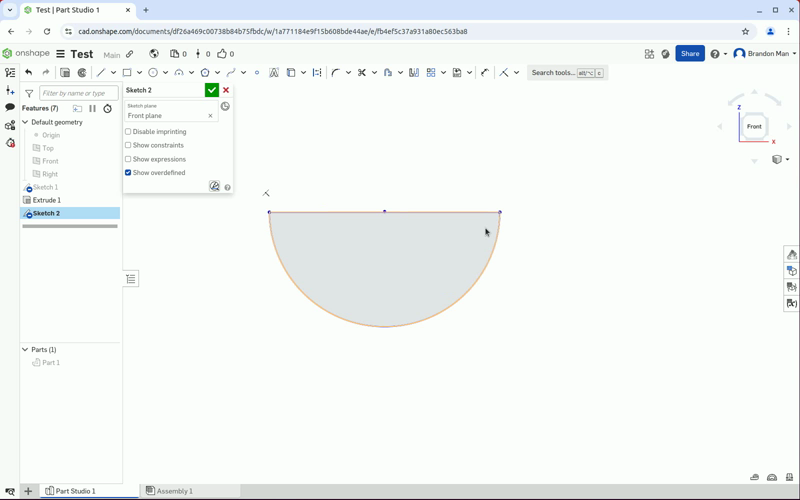
scroll(6)
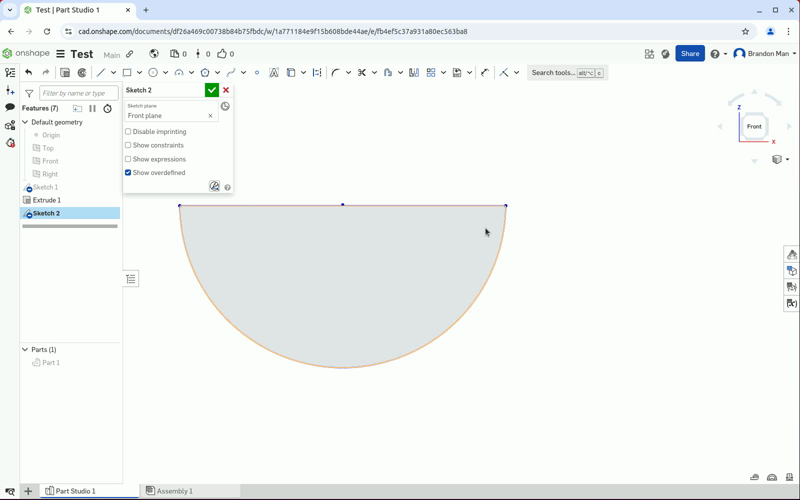
scroll(6)
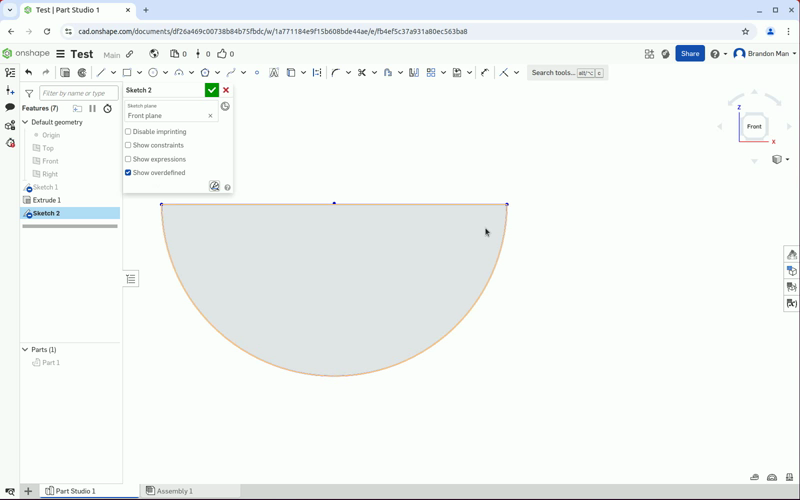
scroll(6)
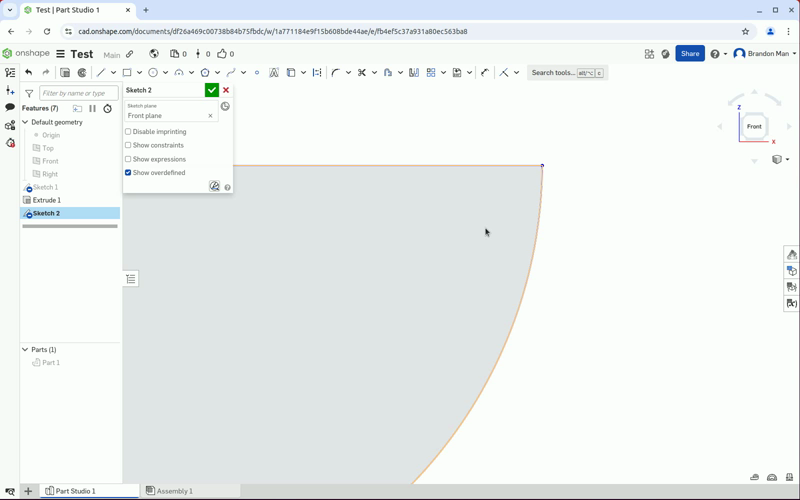
click(485, 227)
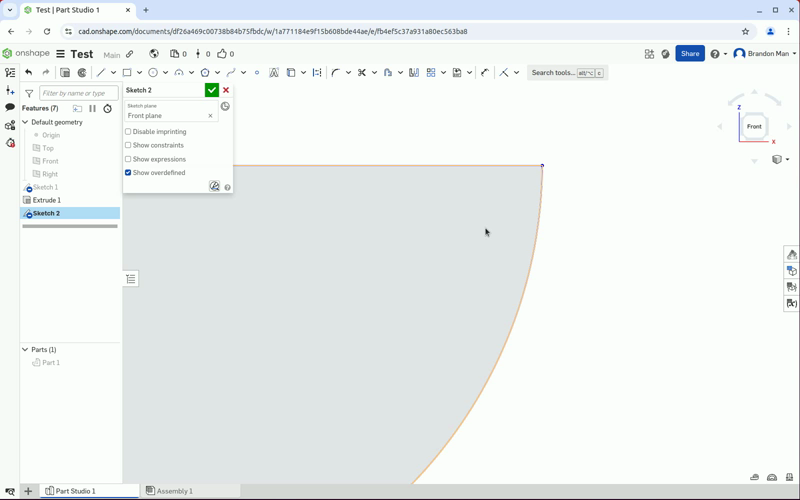
scroll(-6)
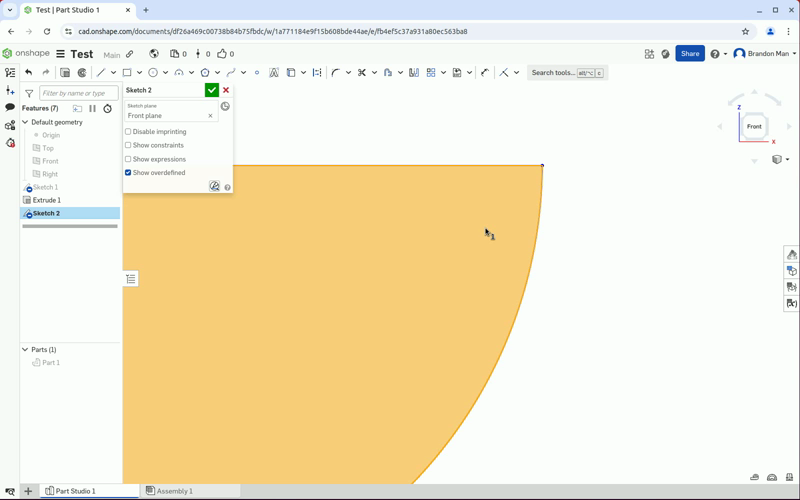
scroll(-6)
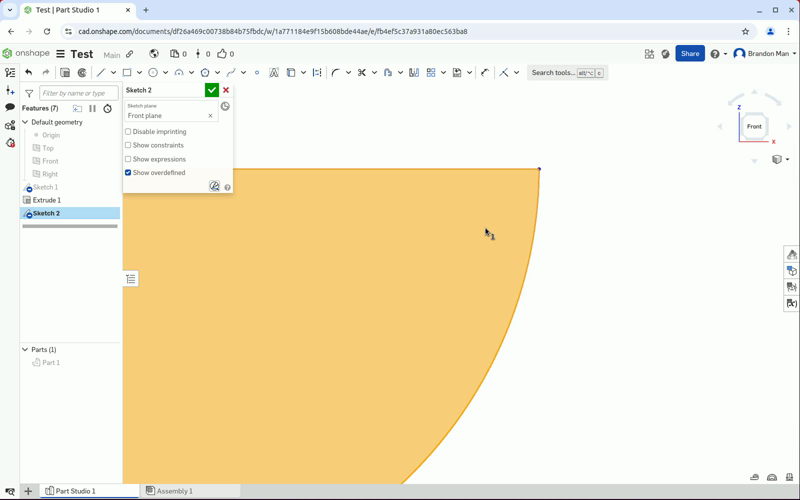
scroll(-6)
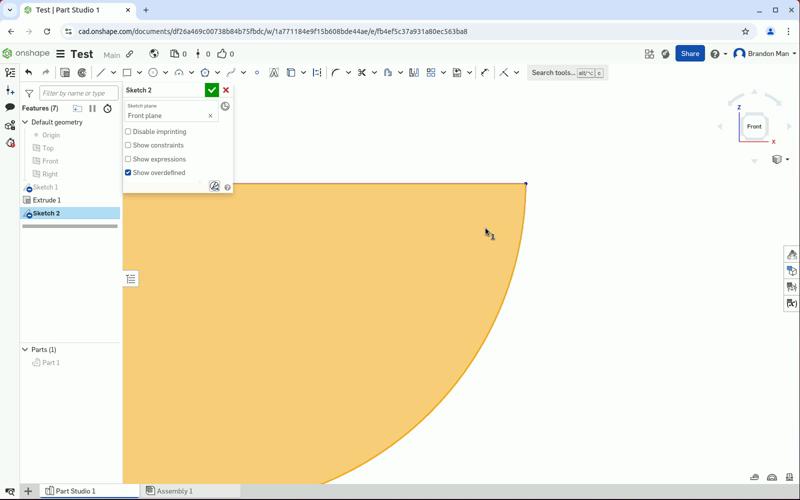
scroll(-6)
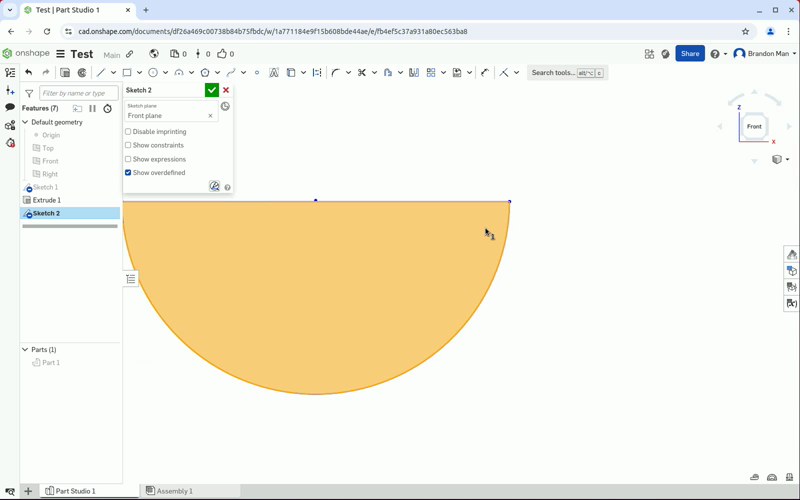
scroll(-6)
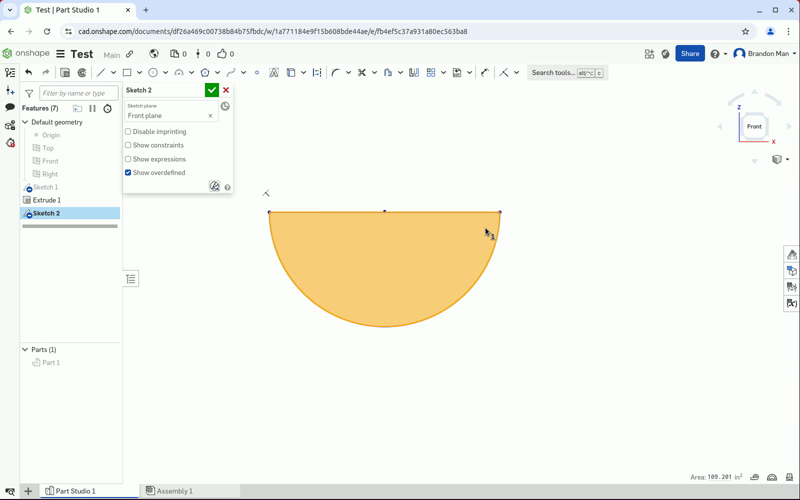
scroll(-6)
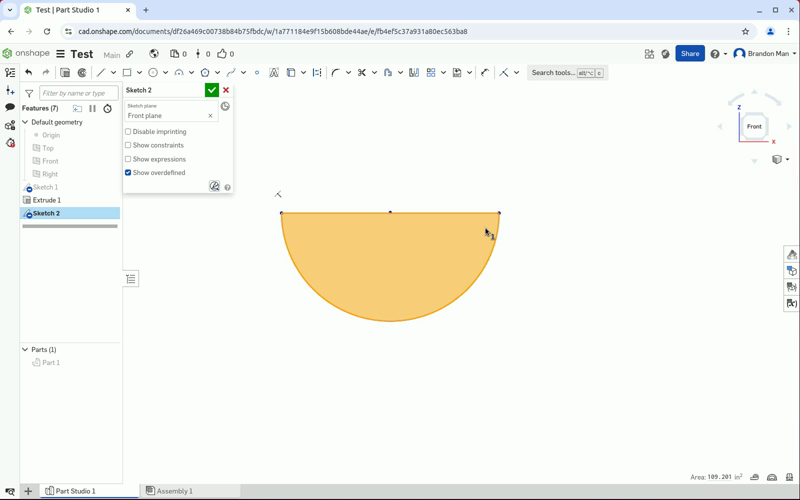
scroll(-6)
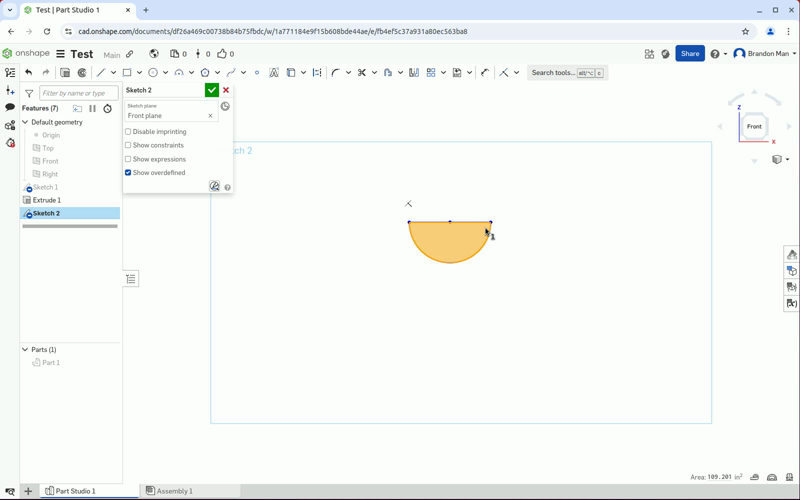
mouse_move(73, 352)
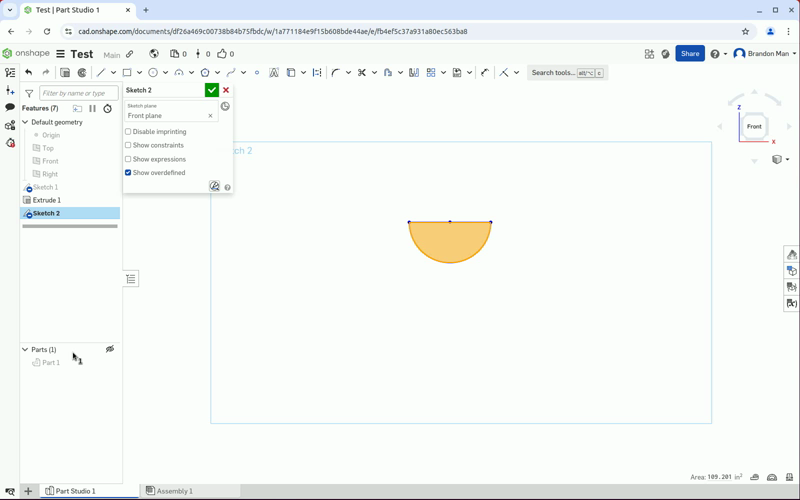
key(shift+y)
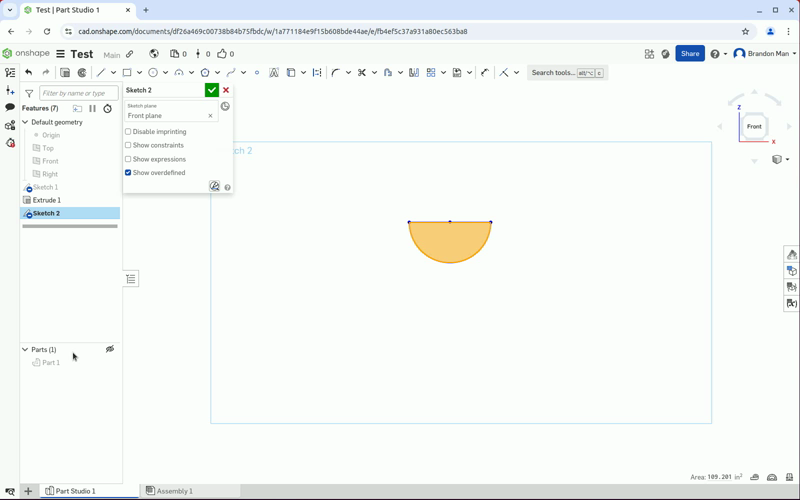
key(shift+e)
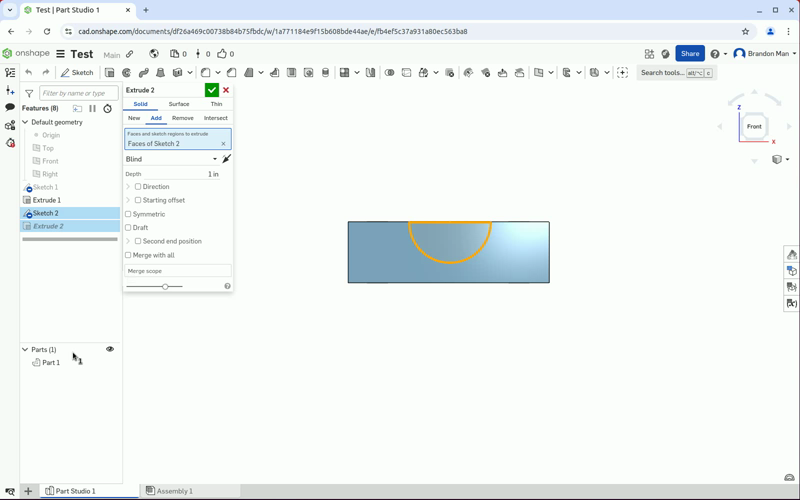
mouse_move(143, 106)
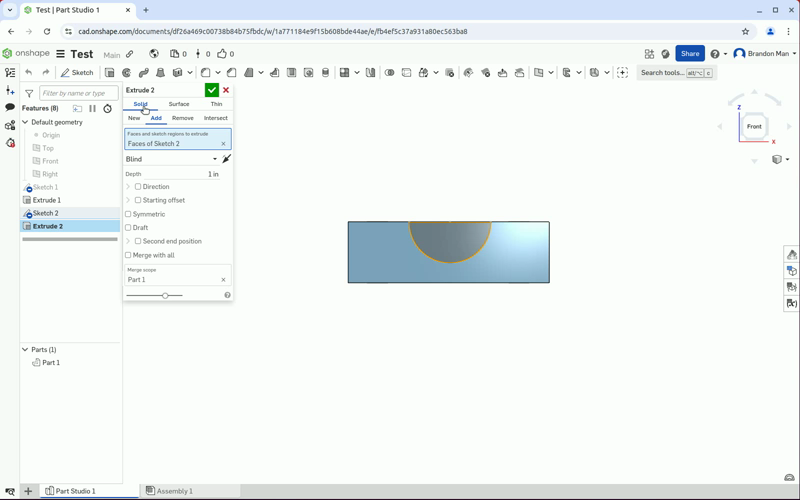
click(143, 106)
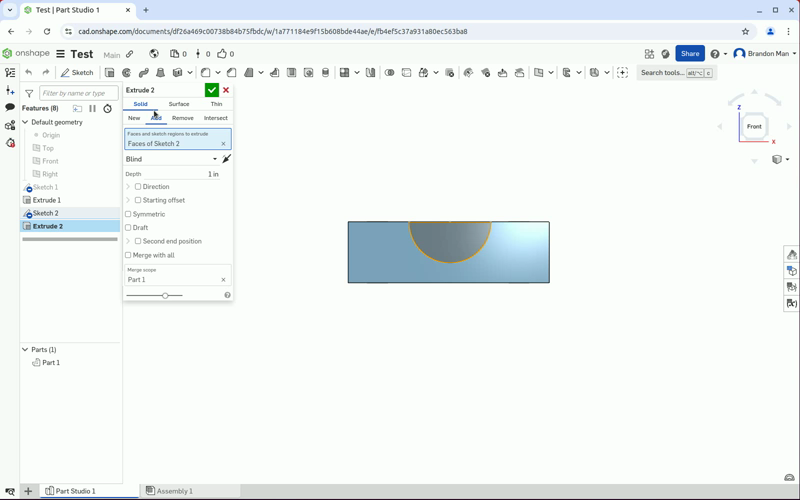
mouse_move(186, 120)
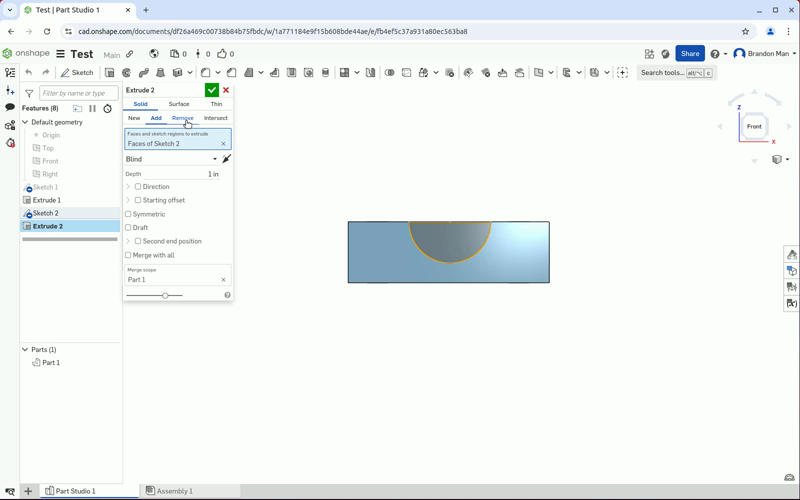
click(186, 120)
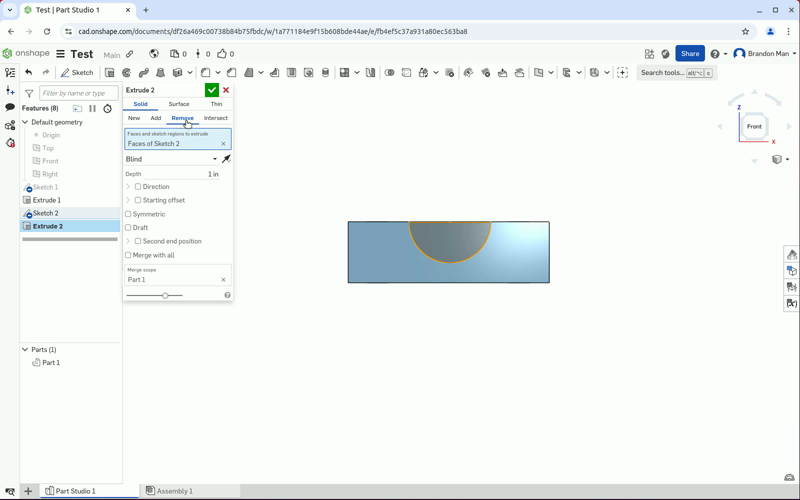
key(tab, 4)
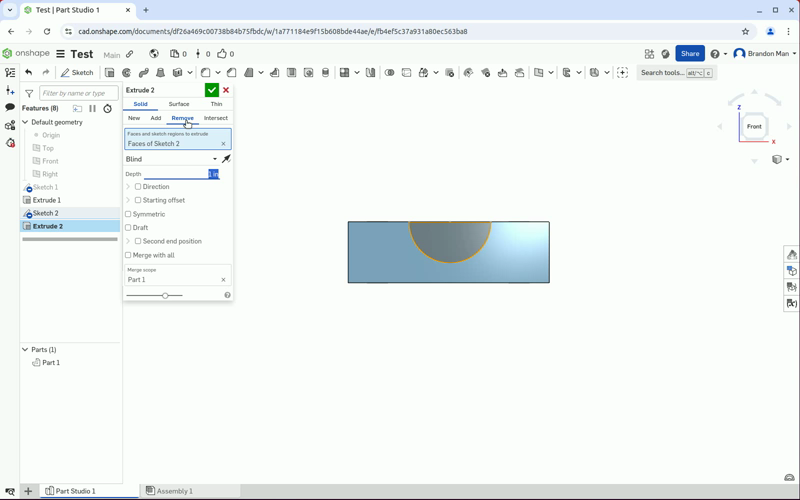
text(8.184)
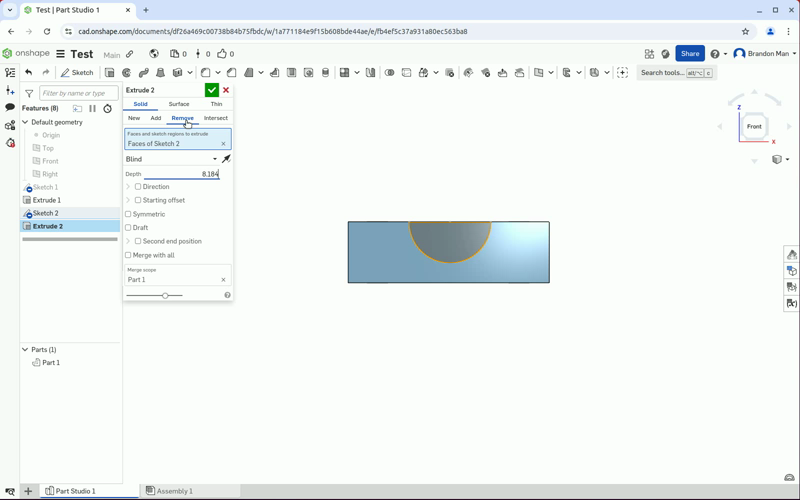
key(tab, 6)
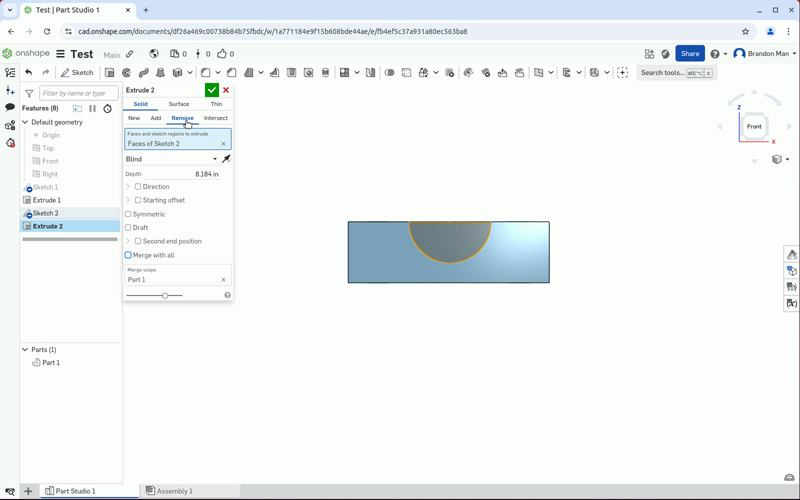
key(space)
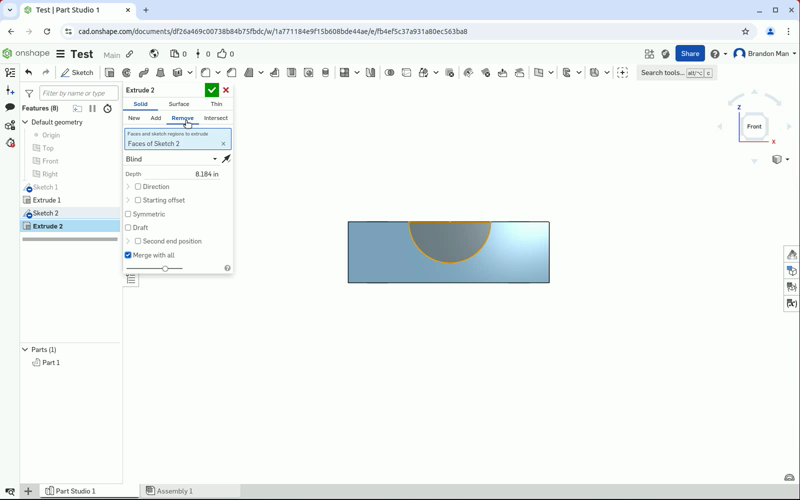
key(enter)
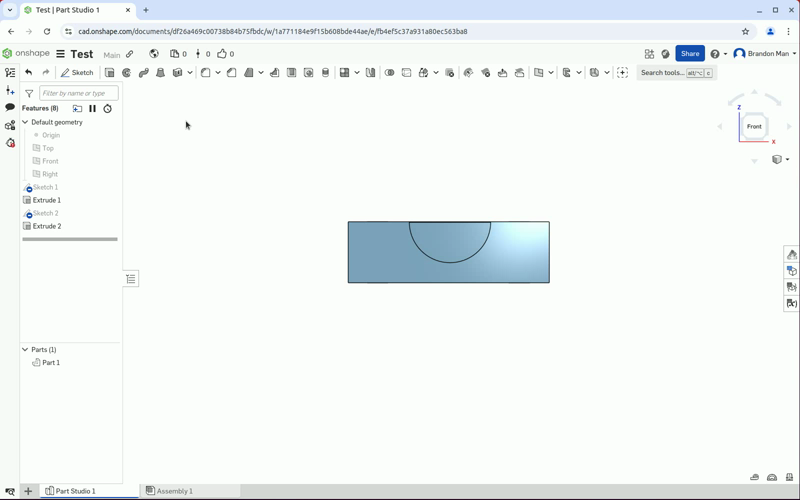
key(shift+h)
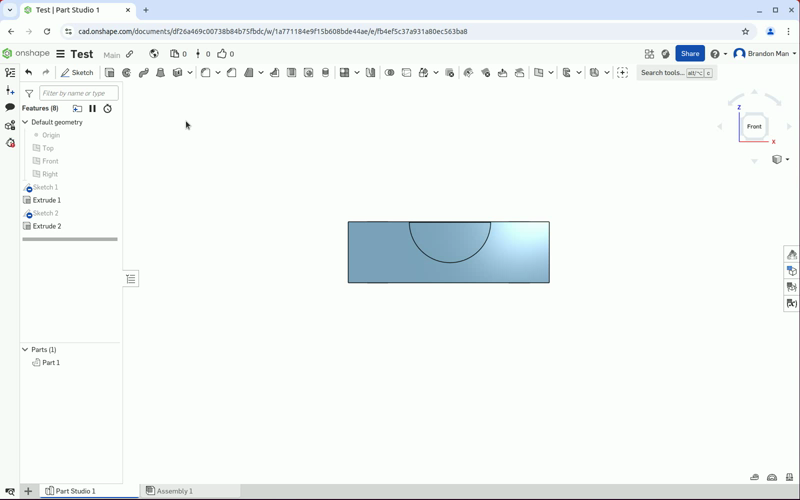
key(shift+h)
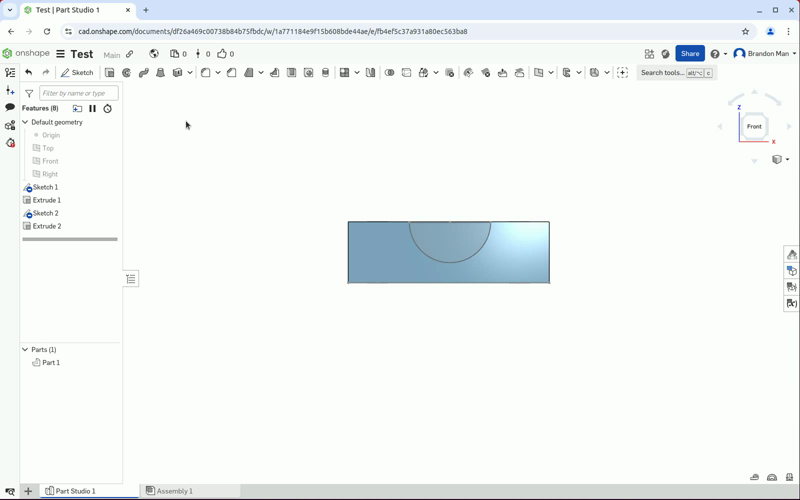
key(shift+7)
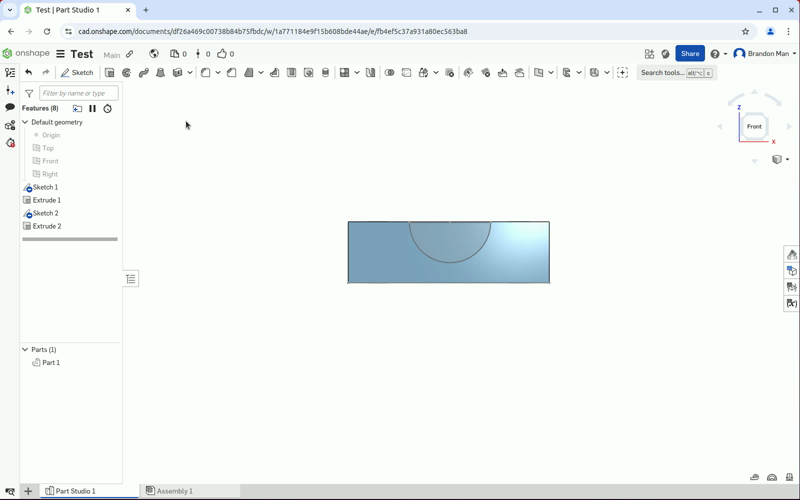
key(left, 2)
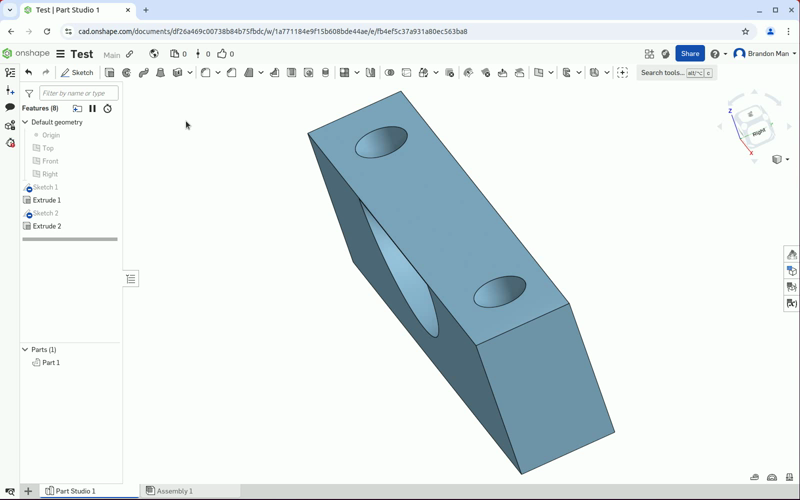
key(down, 2)
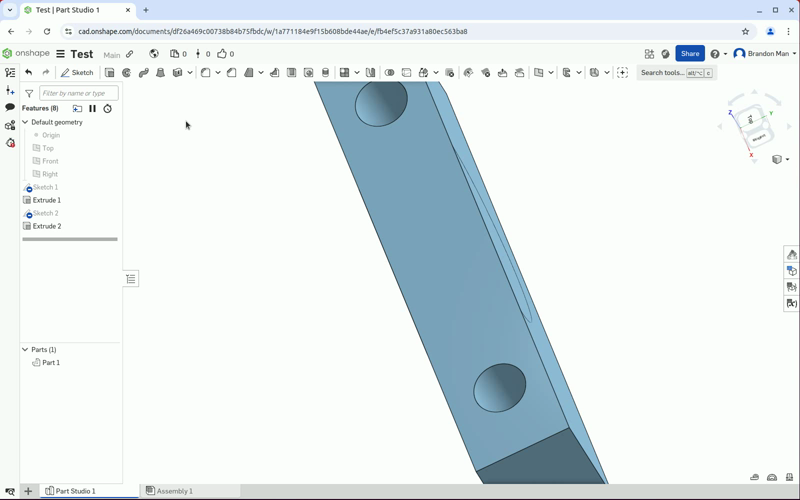
key(up, 2)
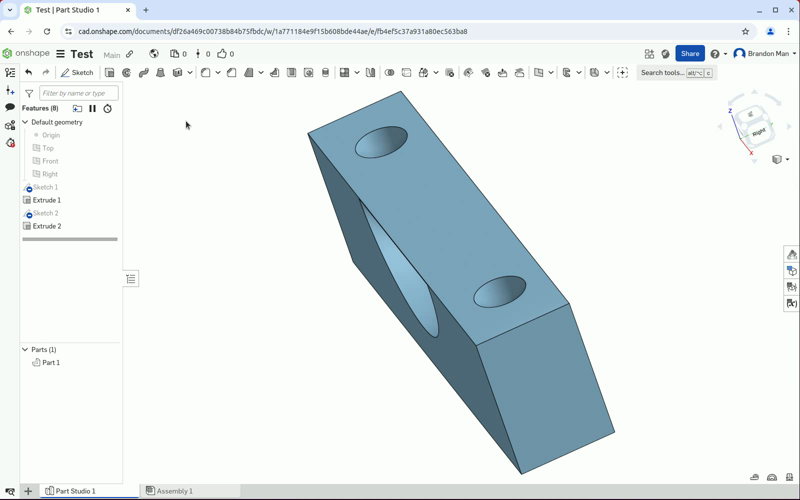
key(right, 2)
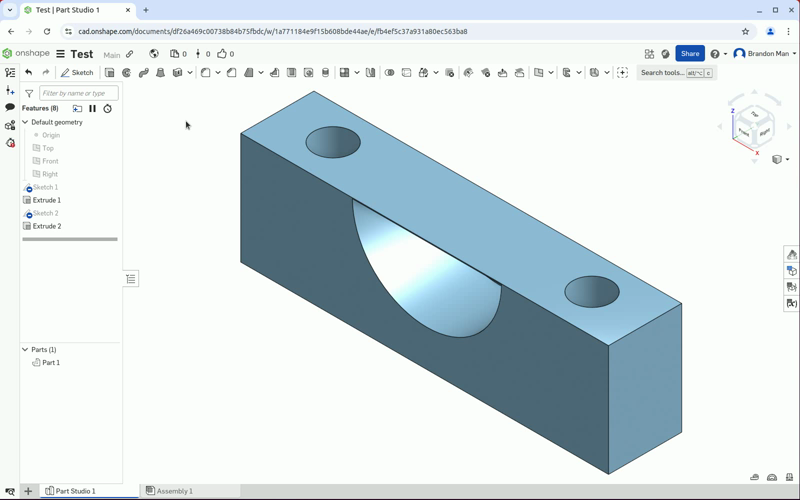
mouse_move(73, 189)
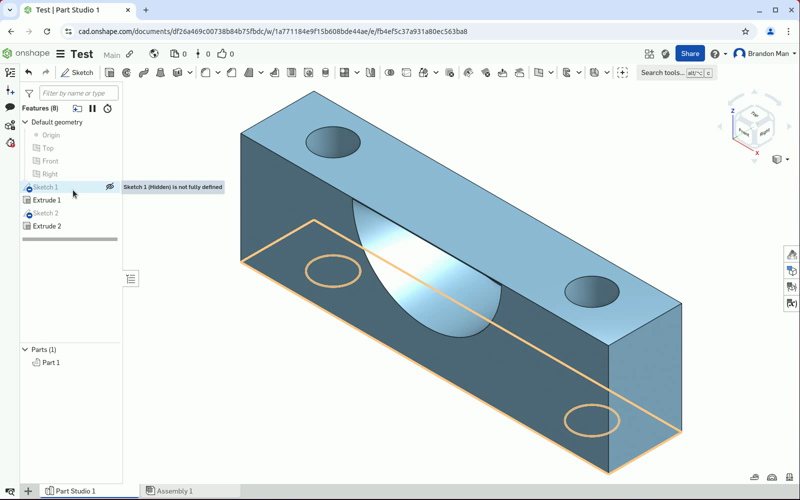
click(73, 189)